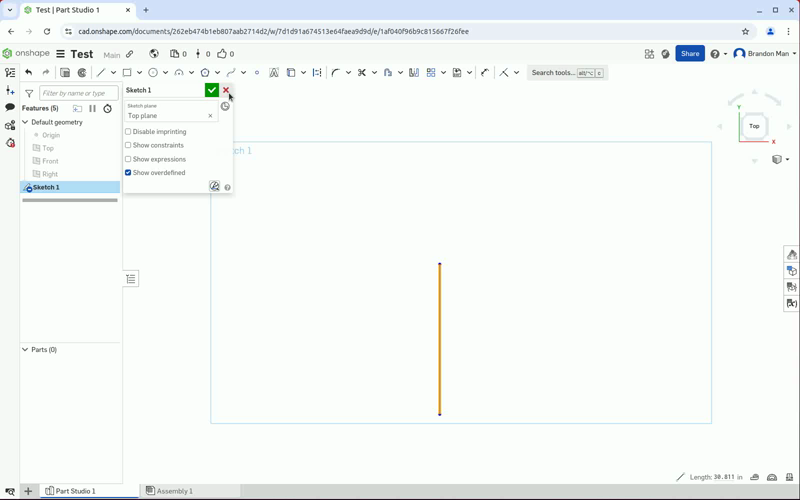
key(shift+h)
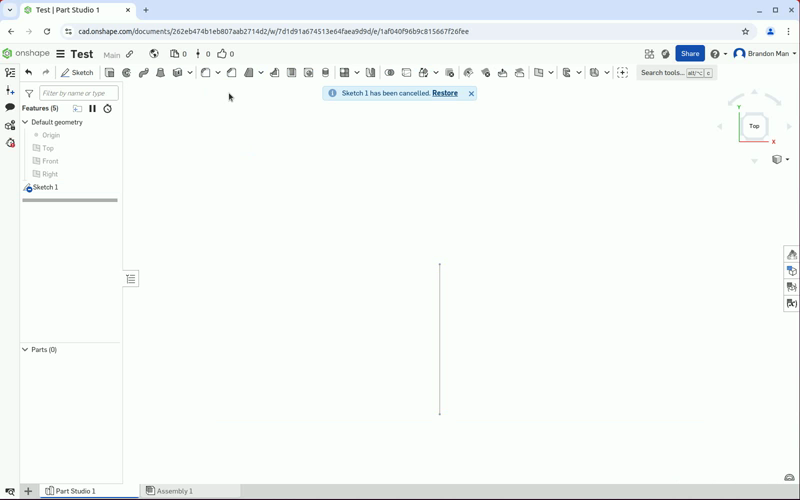
key(shift+s)
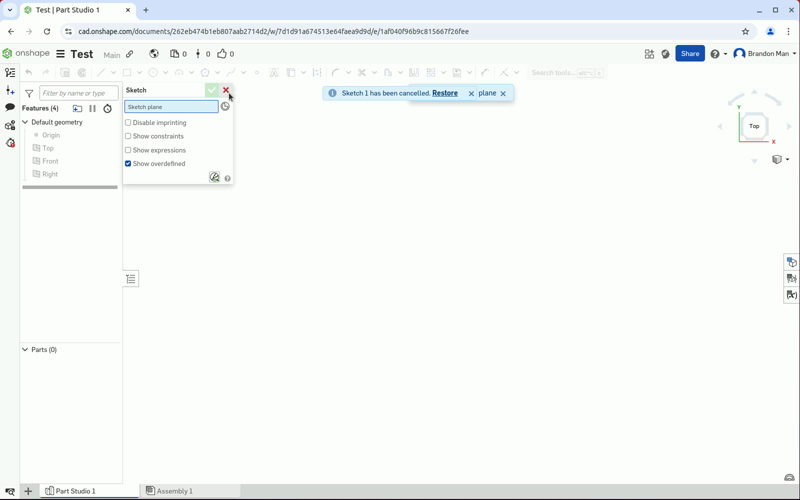
mouse_move(73, 150)
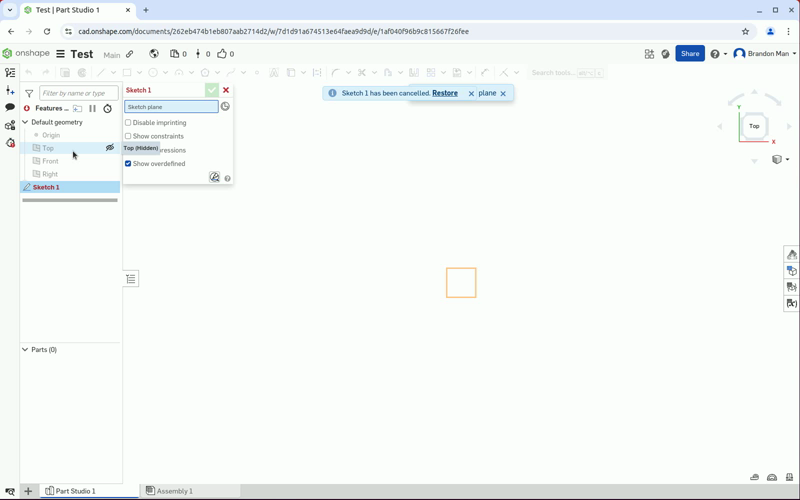
click(73, 150)
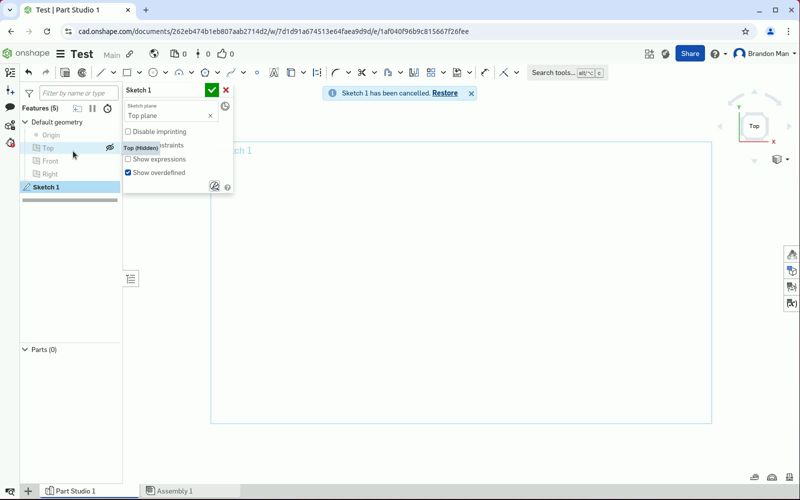
mouse_move(73, 352)
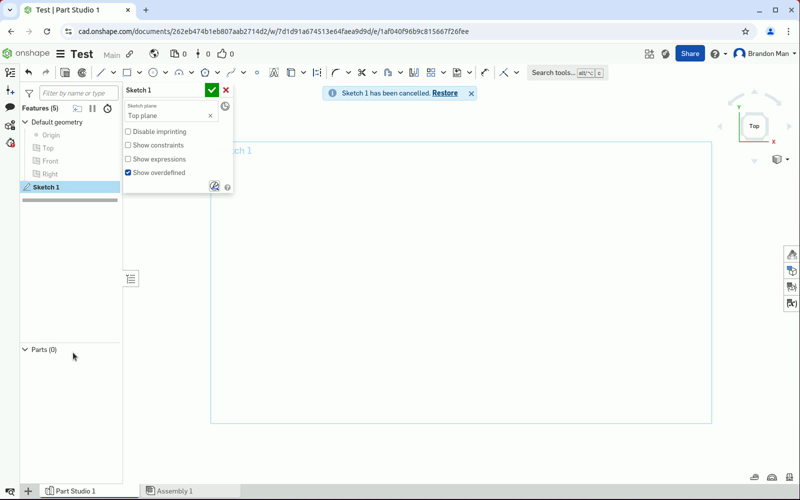
key(y)
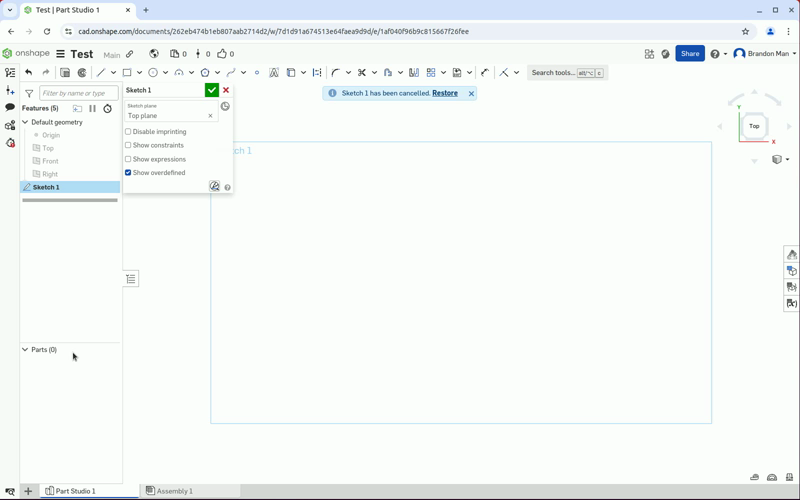
key(a)
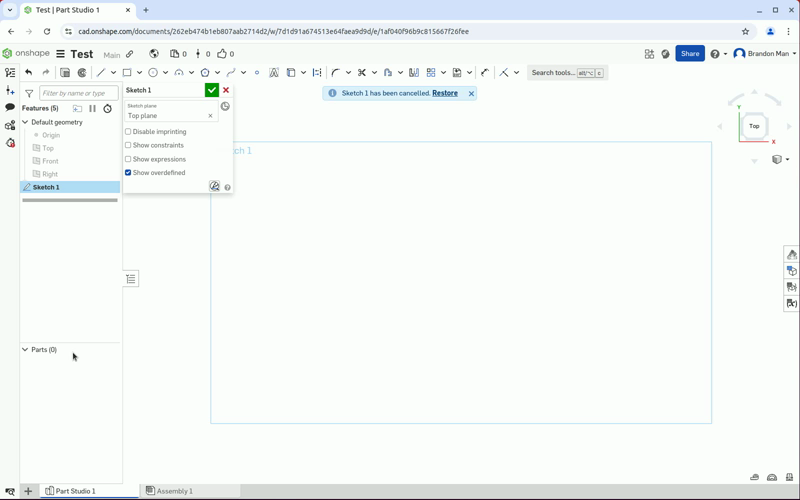
key_down(shift)
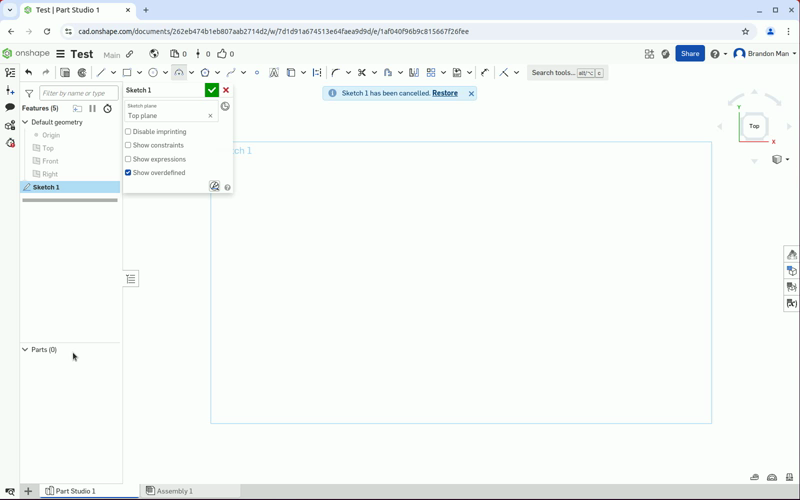
mouse_move(564, 292)
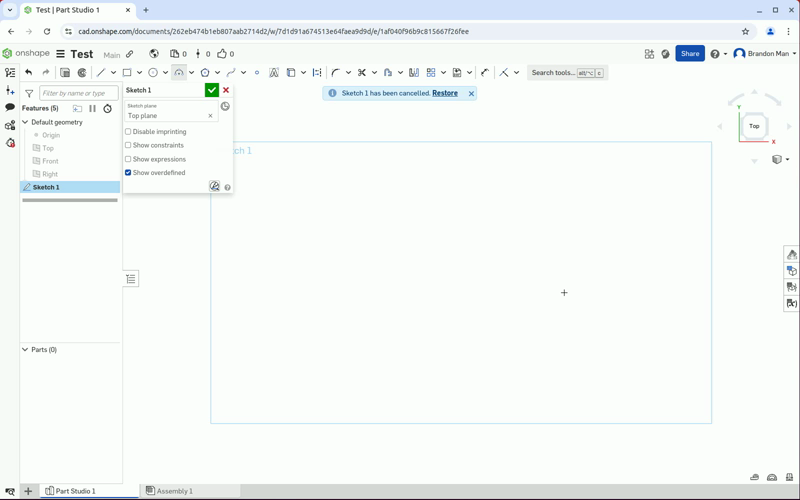
click(564, 292)
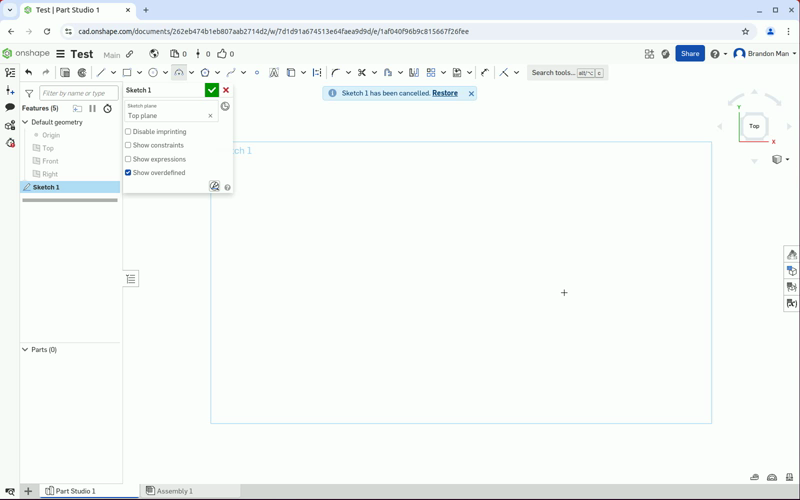
key_up(shift)
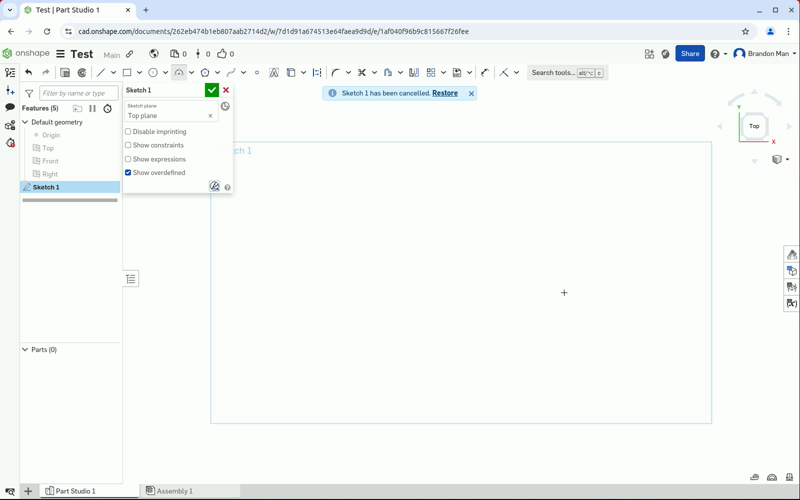
key_down(shift)
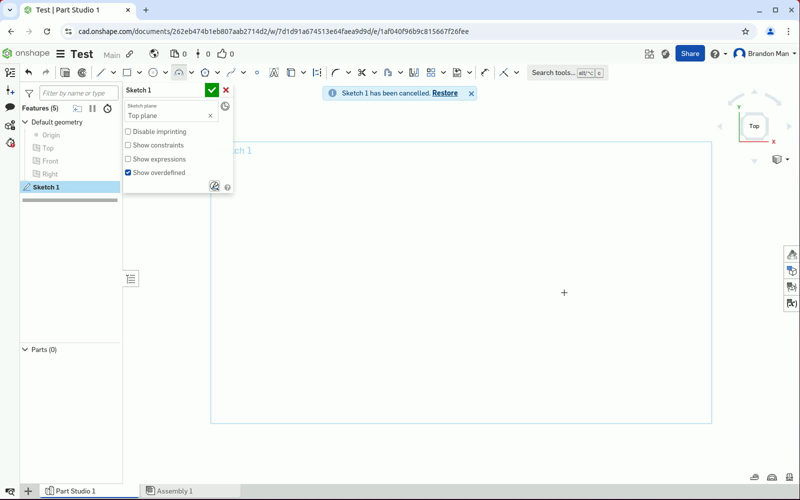
mouse_move(564, 272)
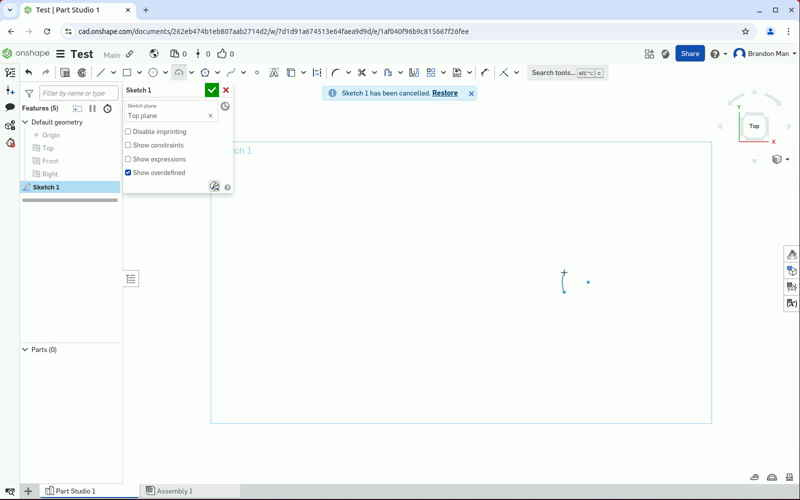
click(564, 272)
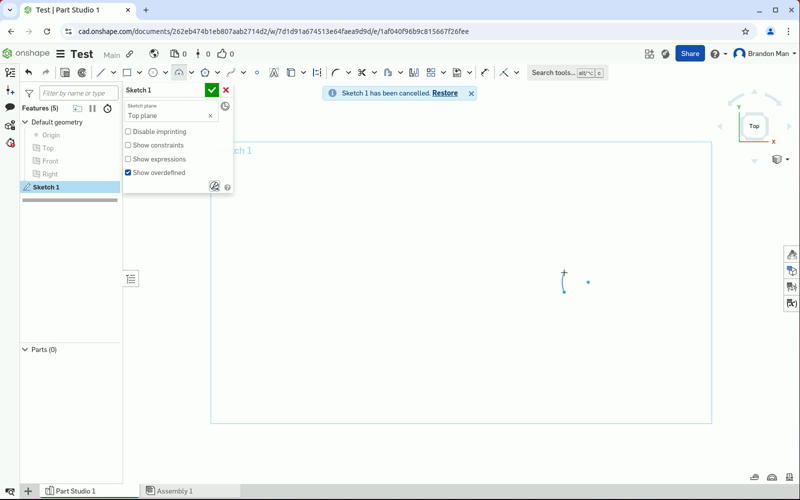
mouse_move(573, 282)
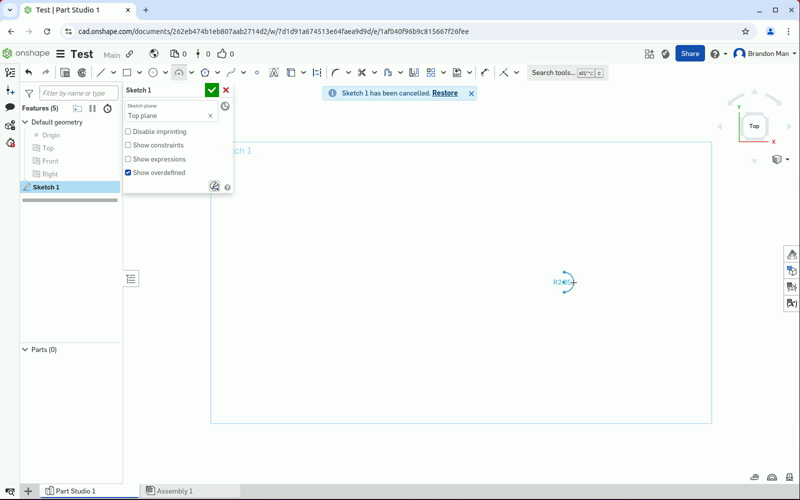
click(573, 282)
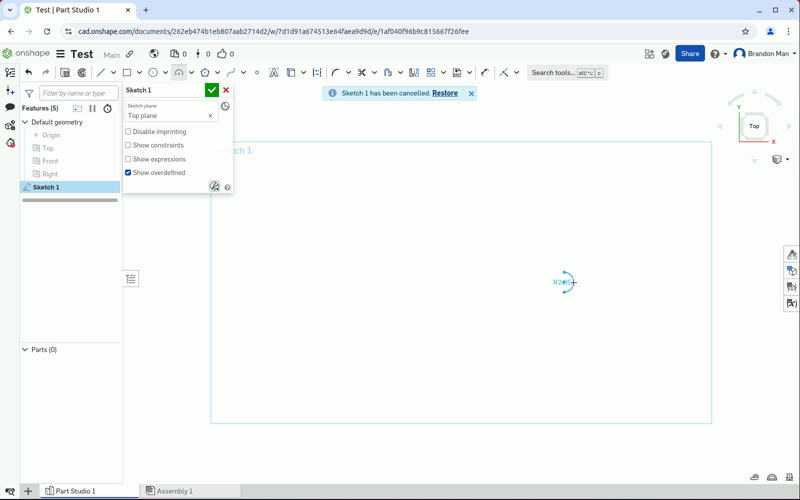
key_up(shift)
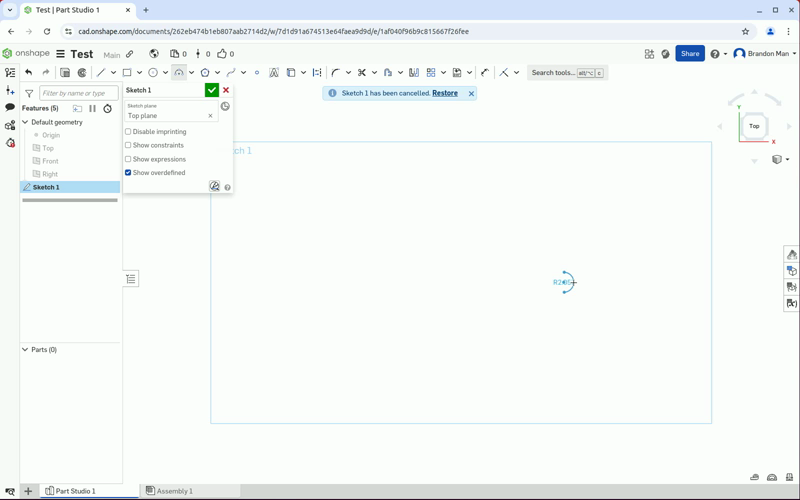
key(esc)
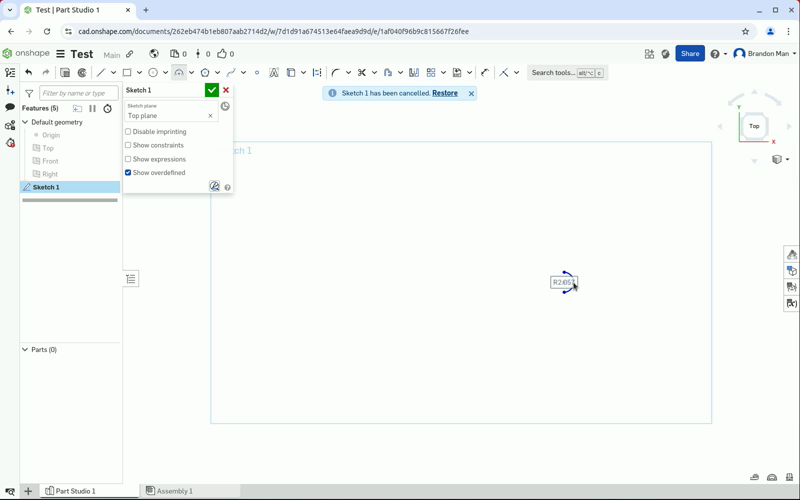
key(l)
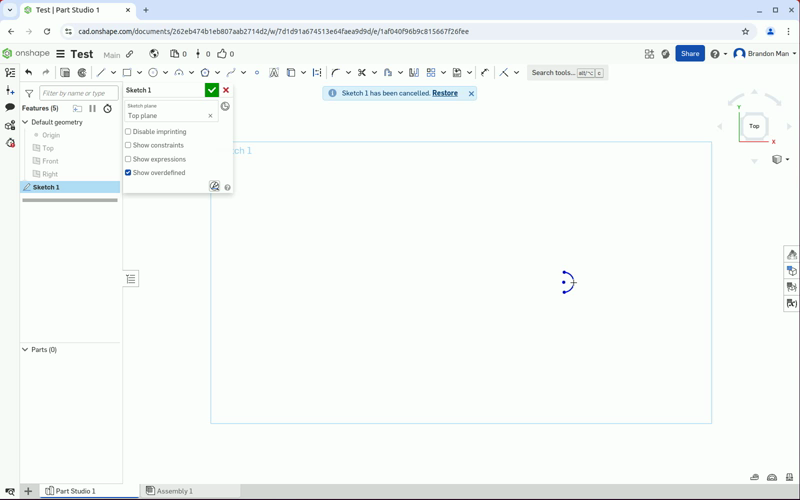
mouse_move(564, 272)
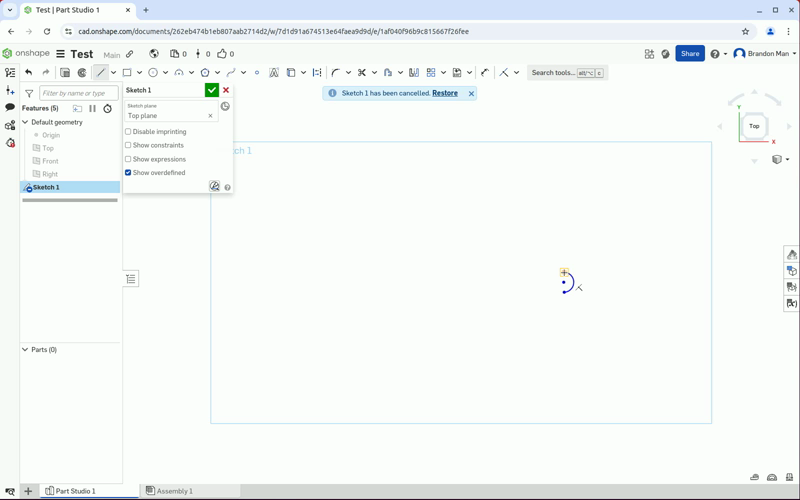
click(564, 272)
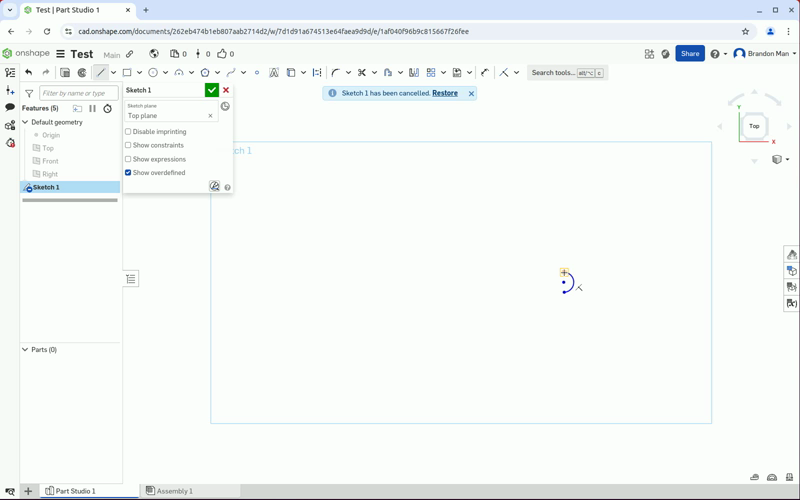
mouse_move(589, 272)
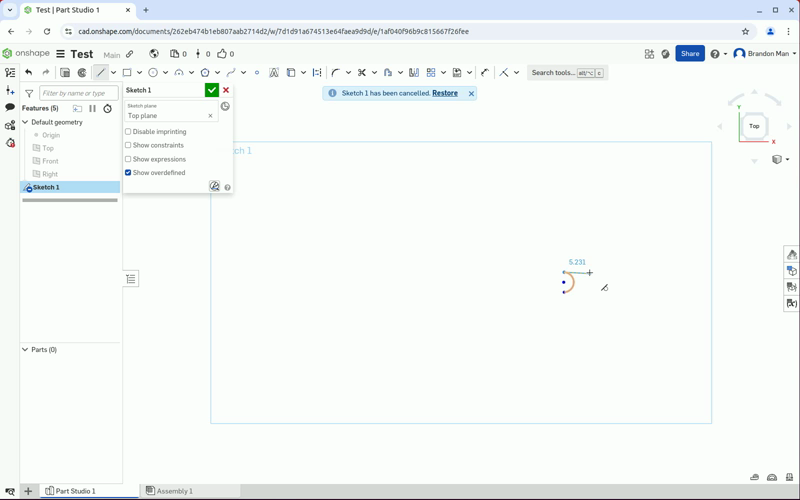
key_down(shift)
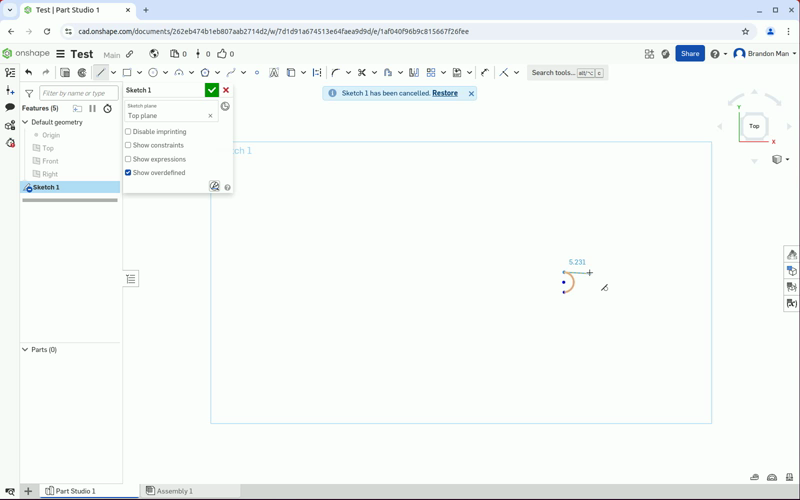
mouse_move(564, 292)
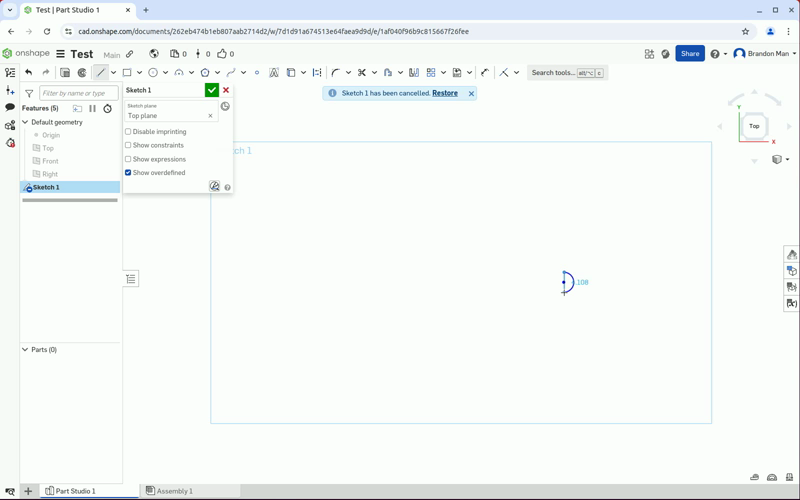
key_up(shift)
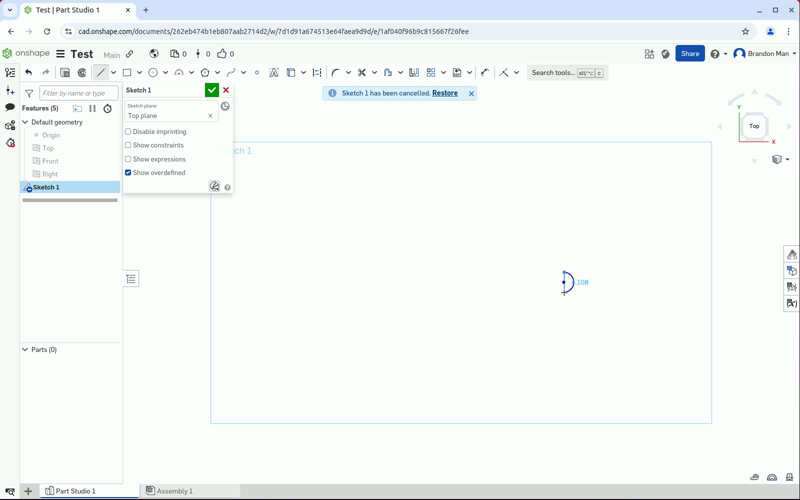
click(564, 292)
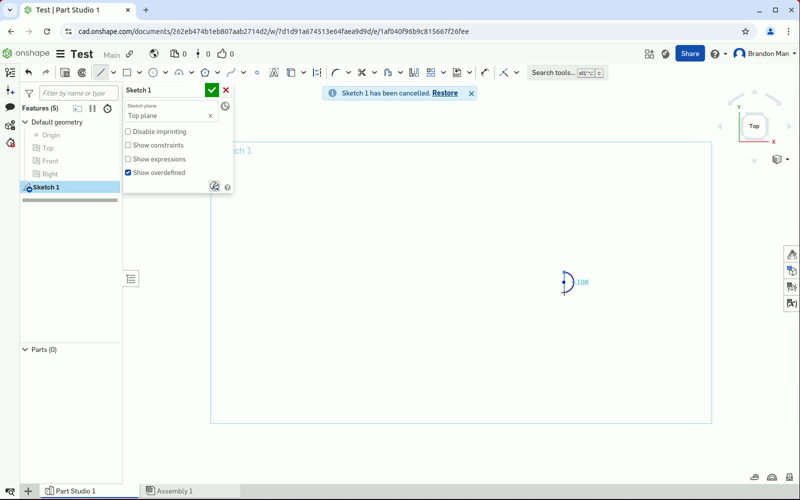
key(esc)
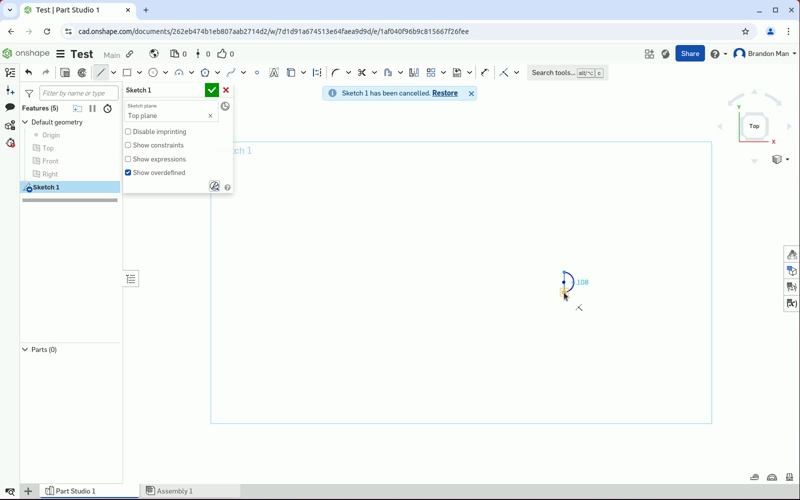
mouse_move(567, 286)
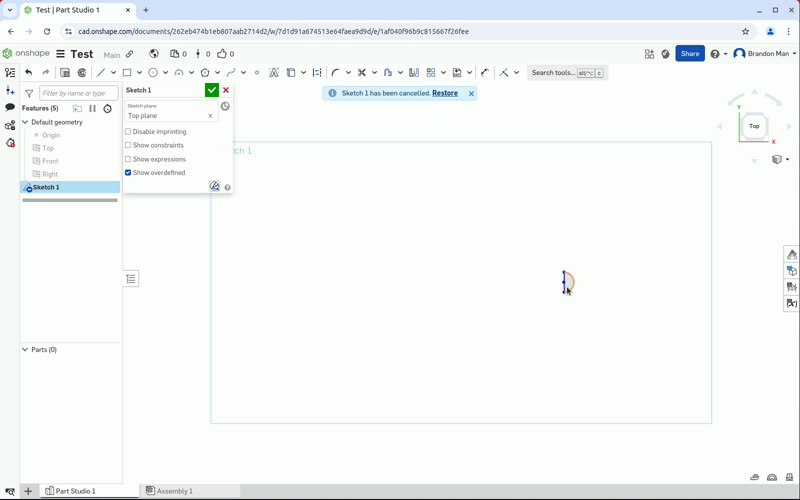
scroll(6)
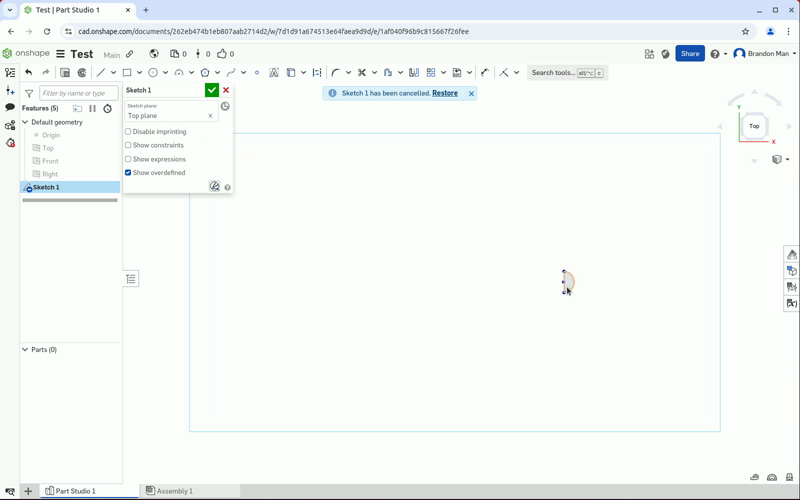
scroll(6)
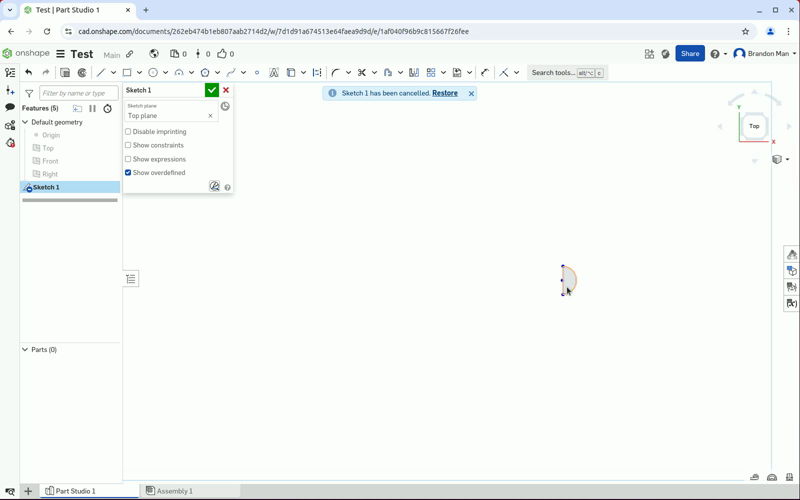
scroll(6)
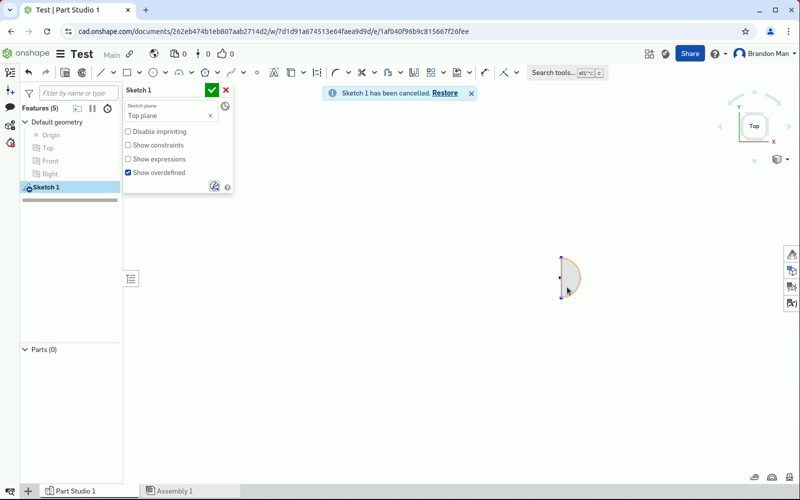
scroll(6)
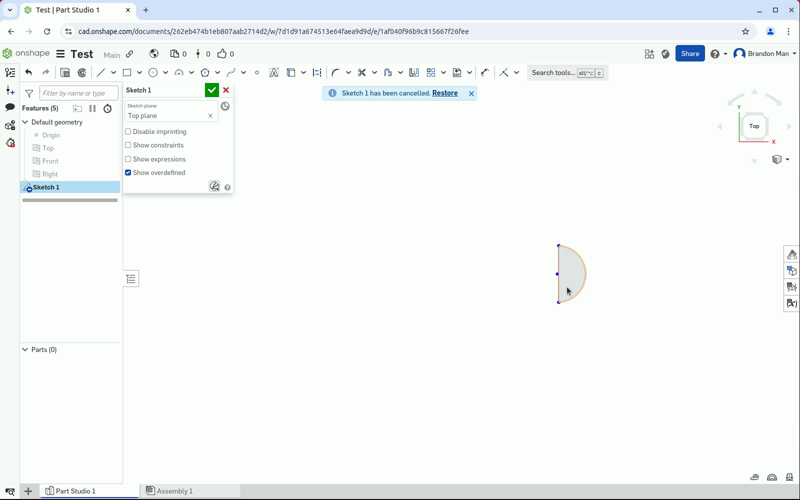
scroll(6)
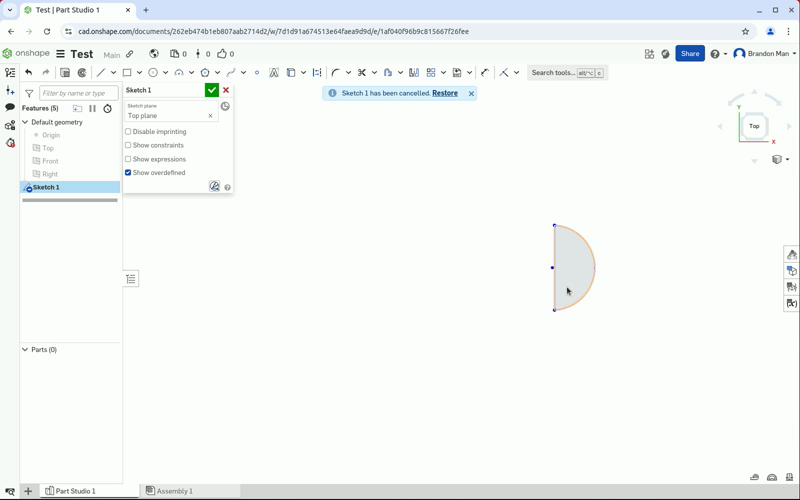
scroll(6)
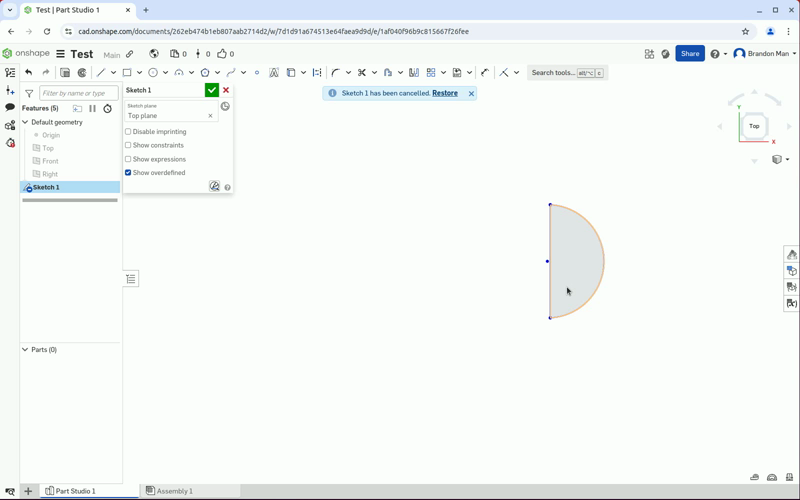
scroll(6)
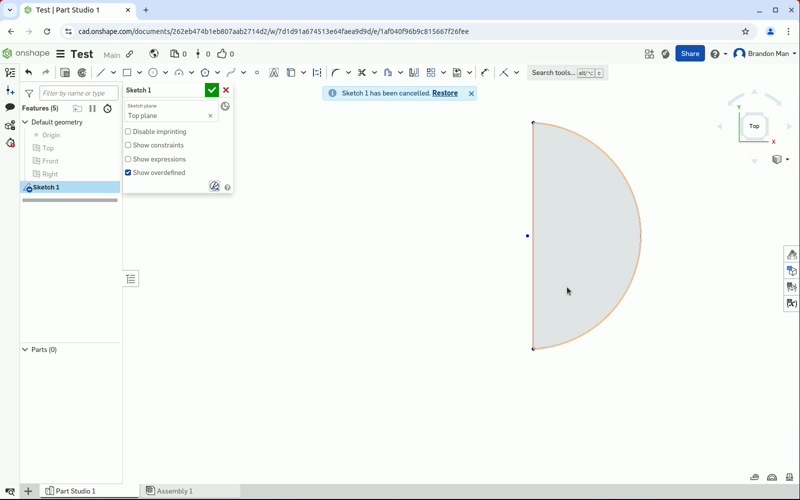
click(567, 286)
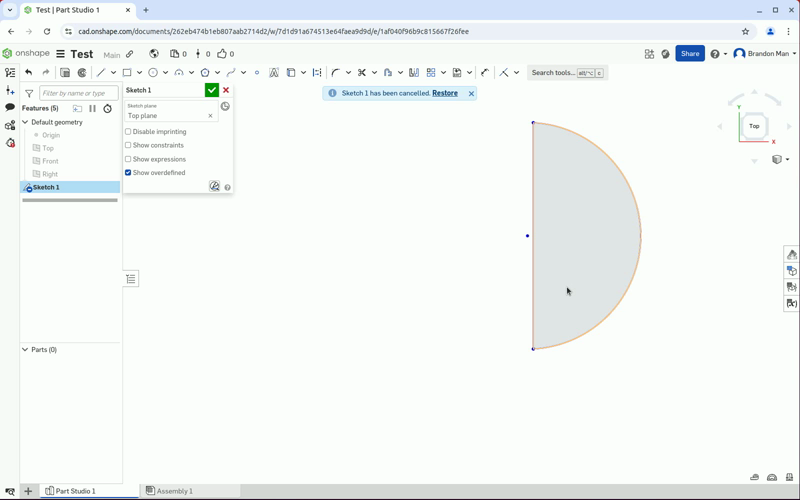
scroll(-6)
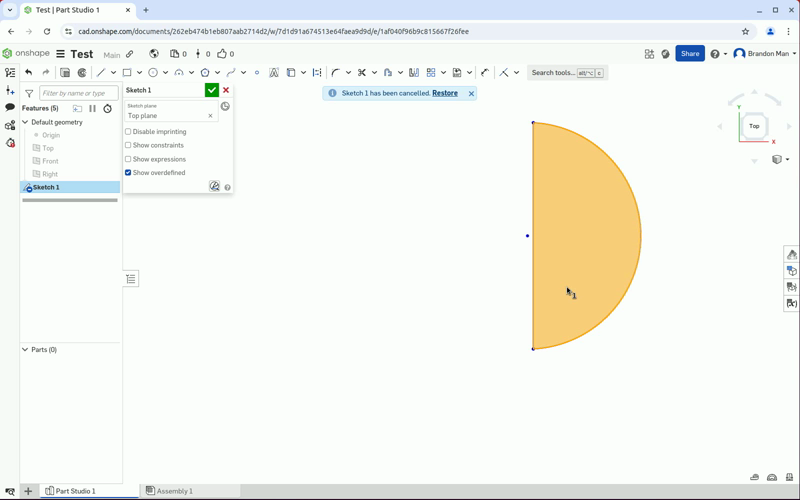
scroll(-6)
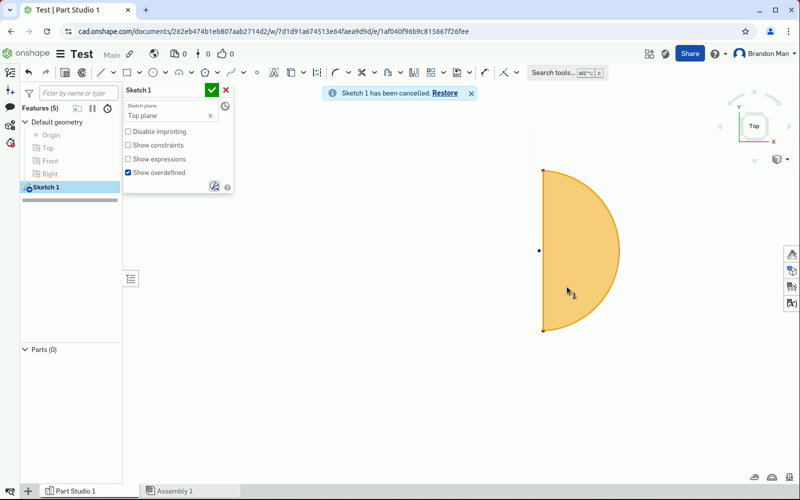
scroll(-6)
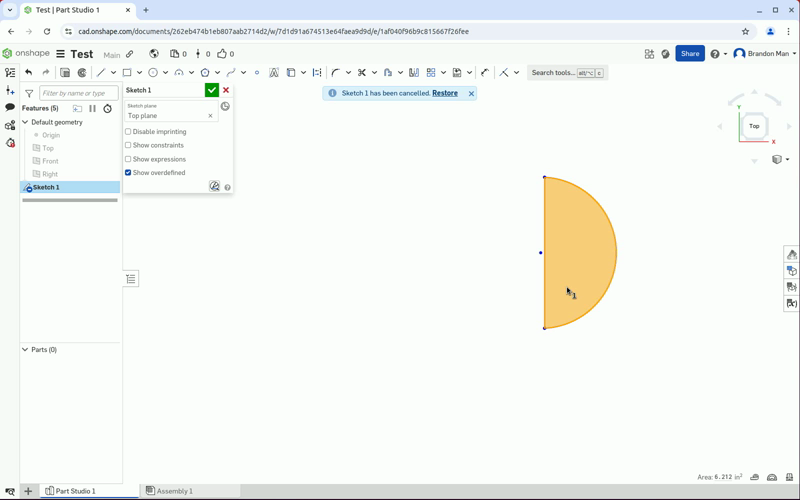
scroll(-6)
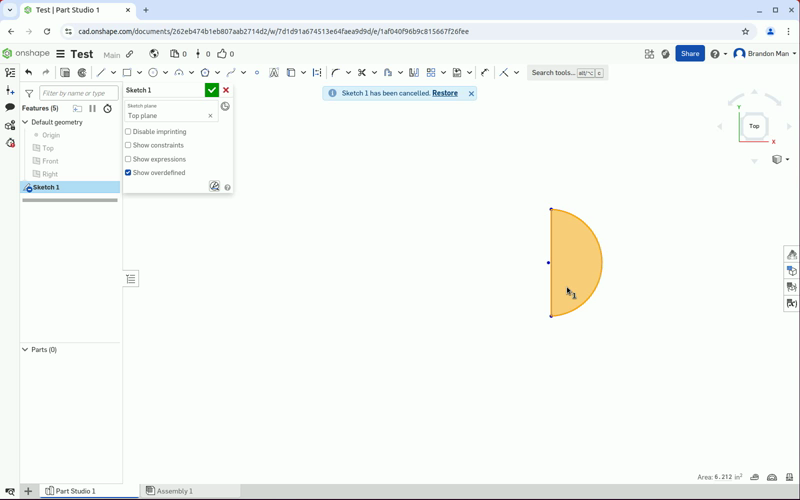
scroll(-6)
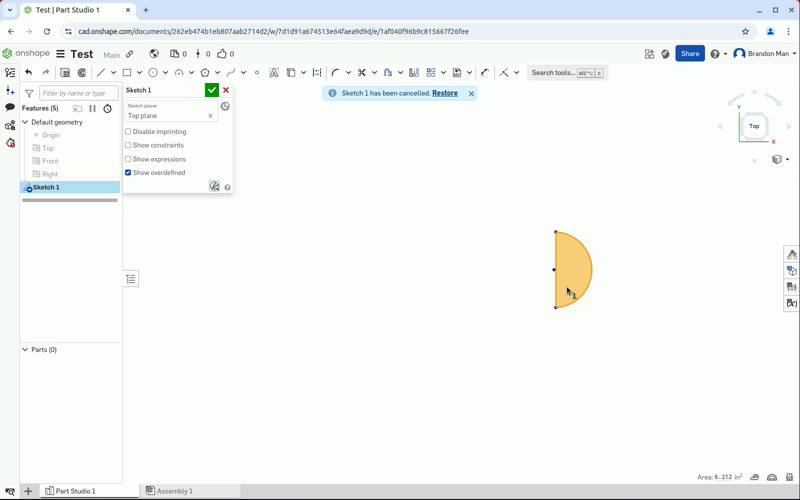
scroll(-6)
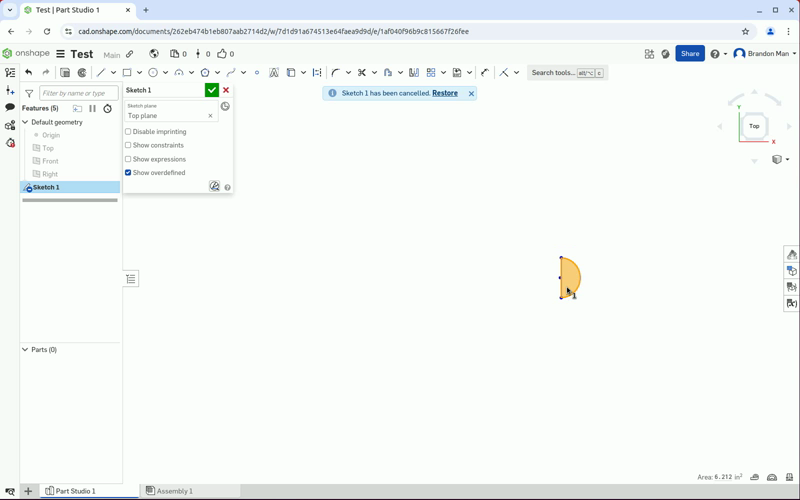
scroll(-6)
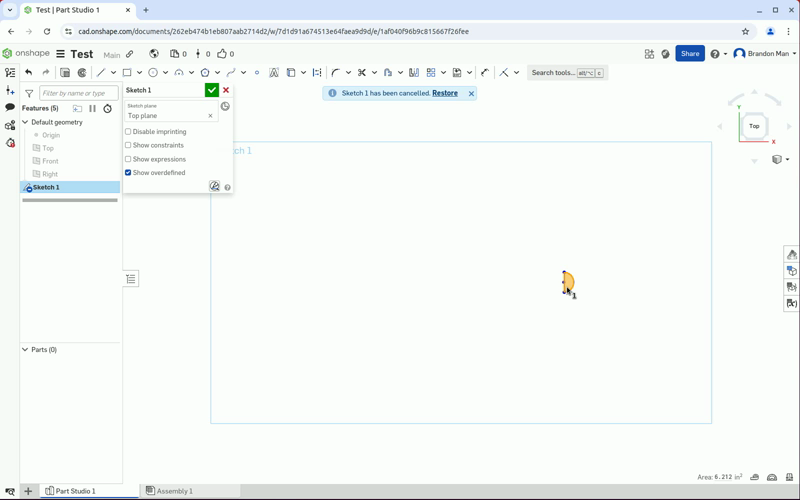
mouse_move(73, 352)
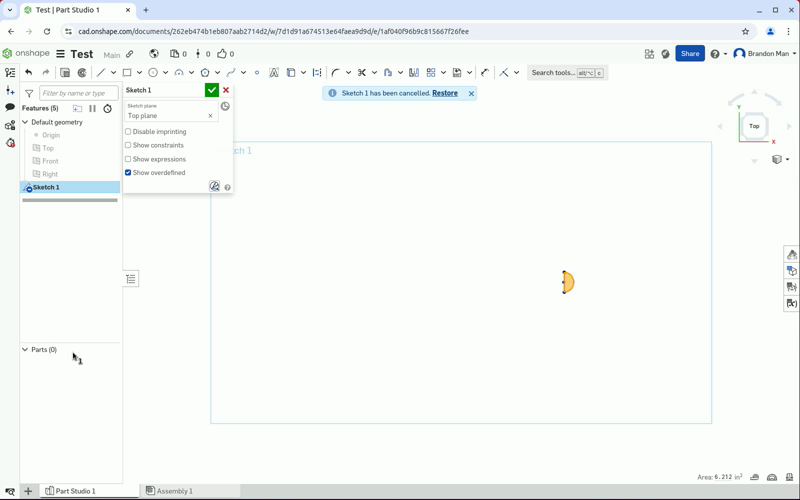
key(shift+y)
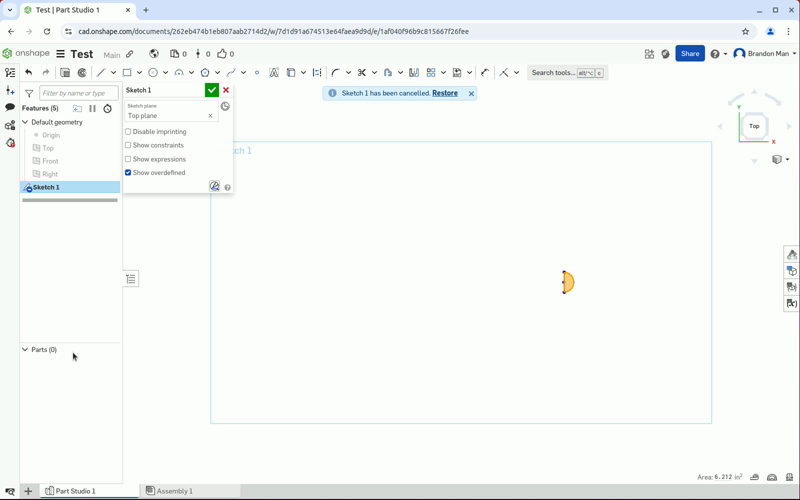
key(shift+e)
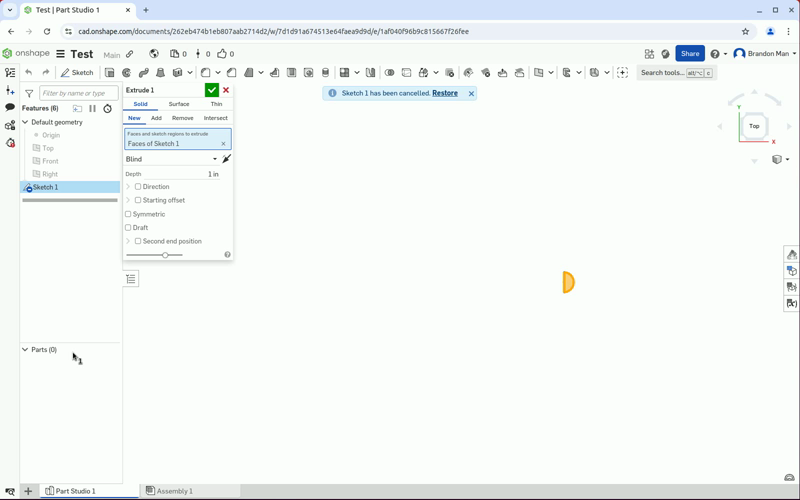
mouse_move(143, 106)
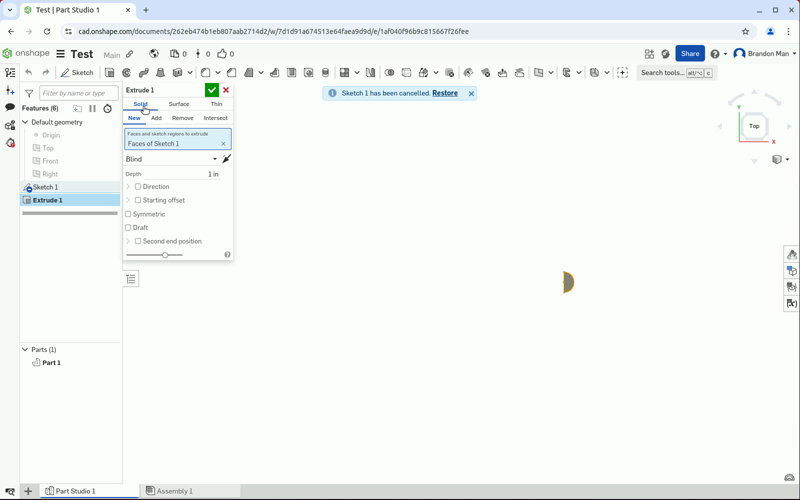
click(143, 106)
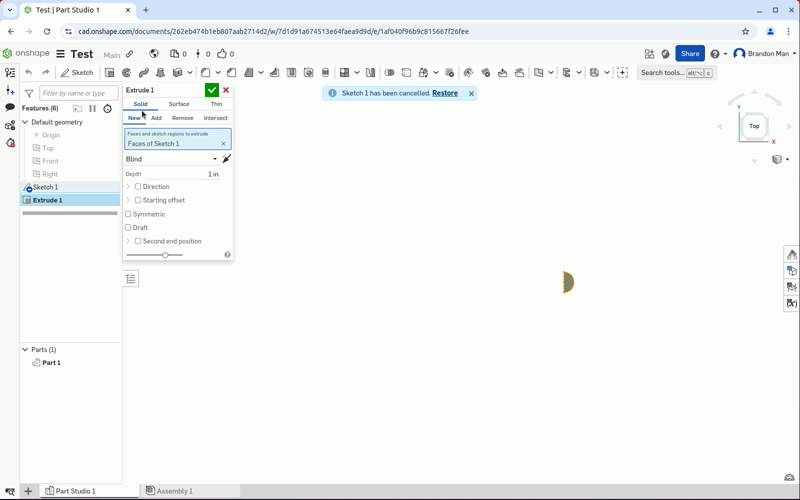
mouse_move(137, 120)
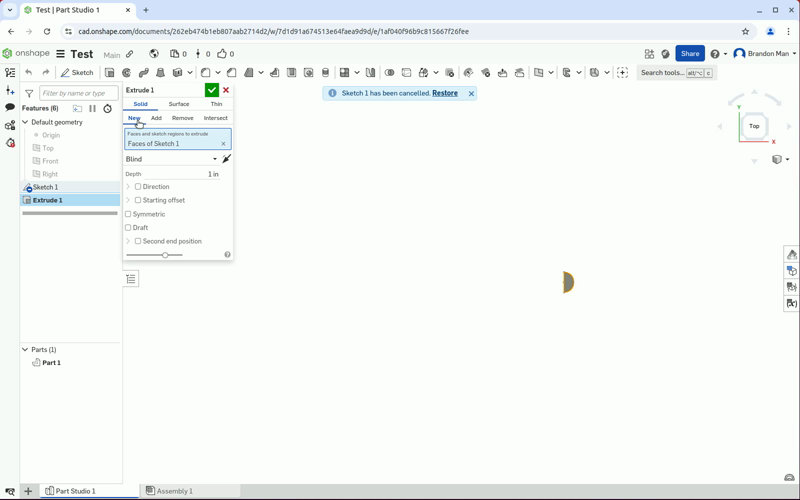
click(137, 120)
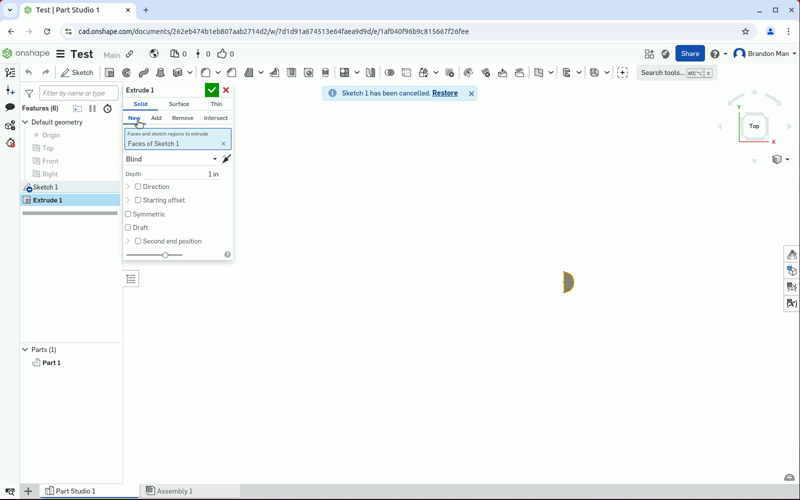
key(tab, 4)
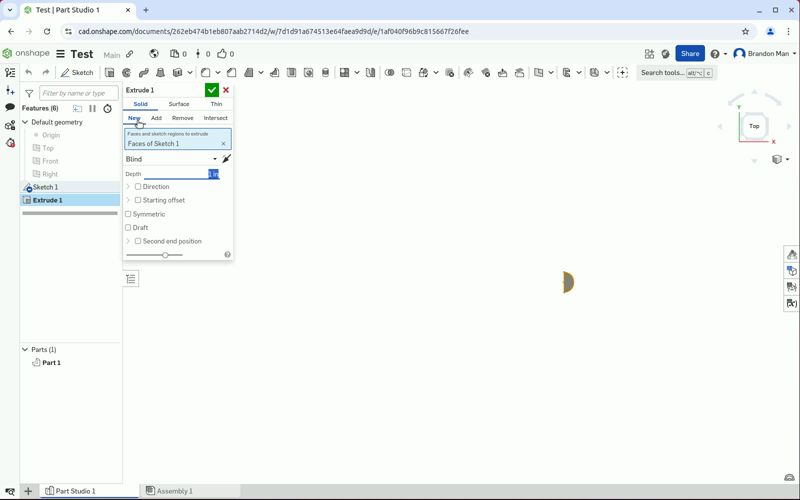
text(3.851)
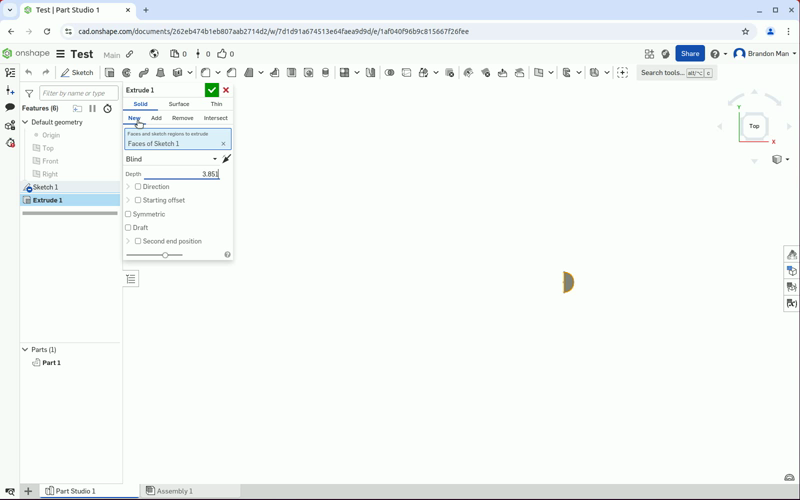
key(enter)
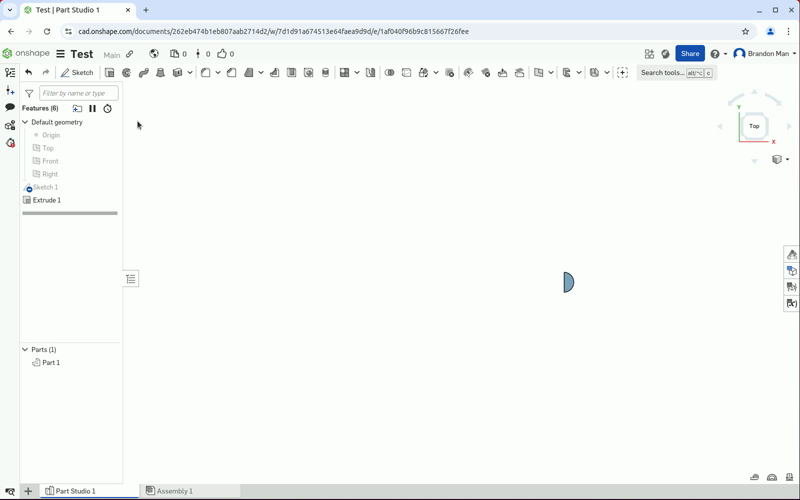
key(shift+h)
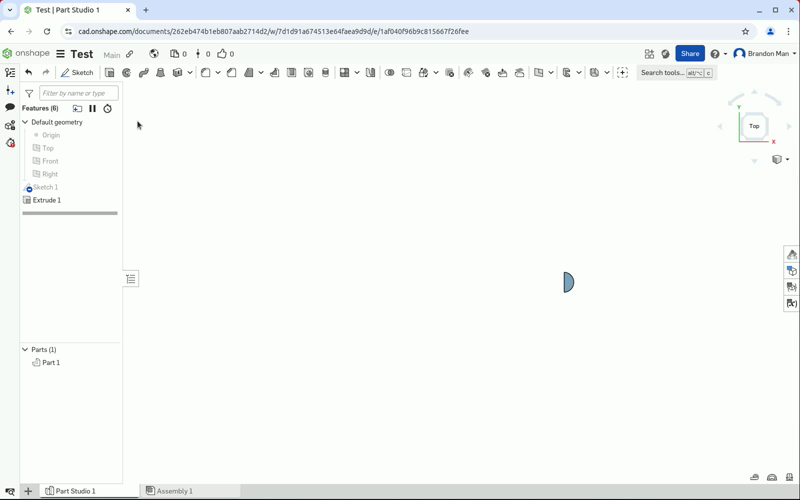
key(shift+h)
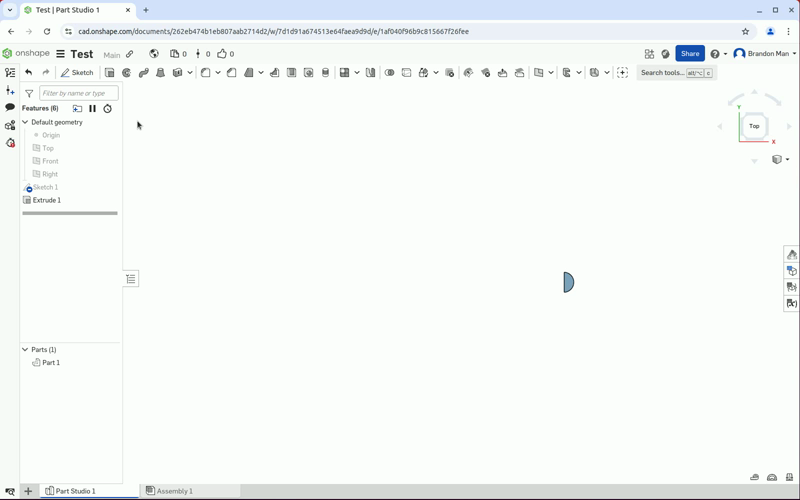
mouse_move(73, 189)
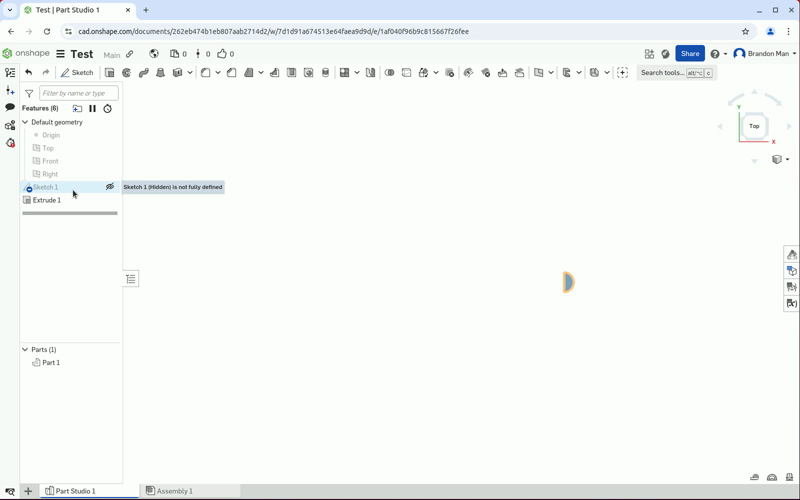
click(73, 189)
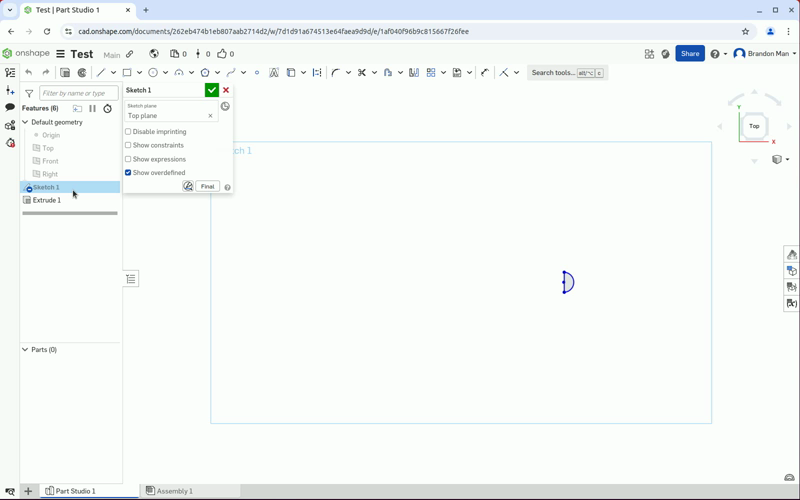
mouse_move(229, 92)
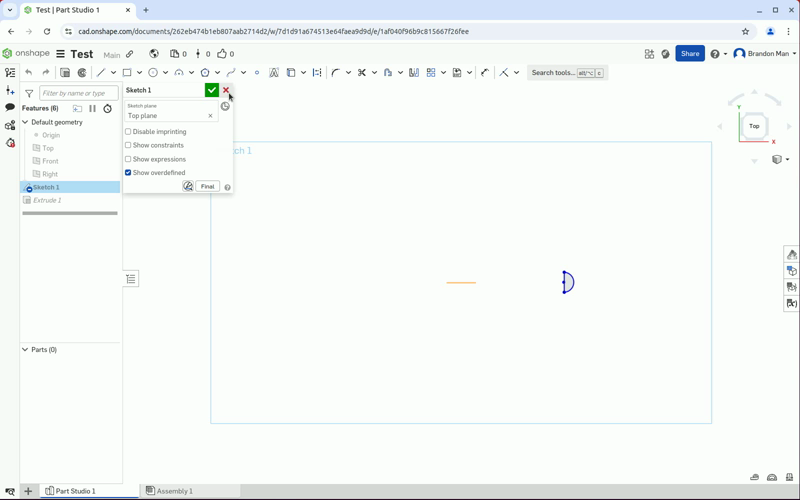
click(229, 92)
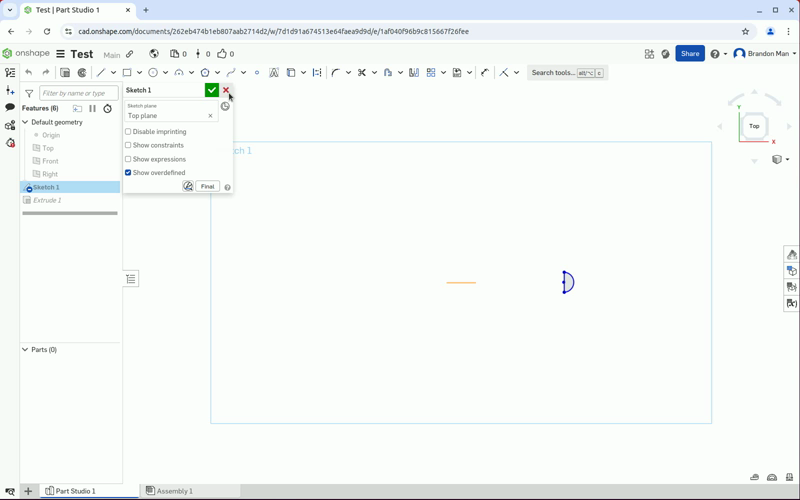
key(shift+s)
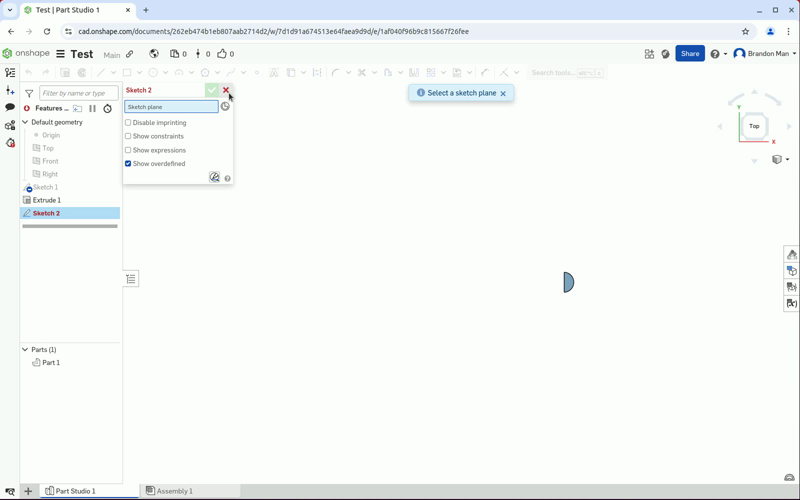
mouse_move(73, 150)
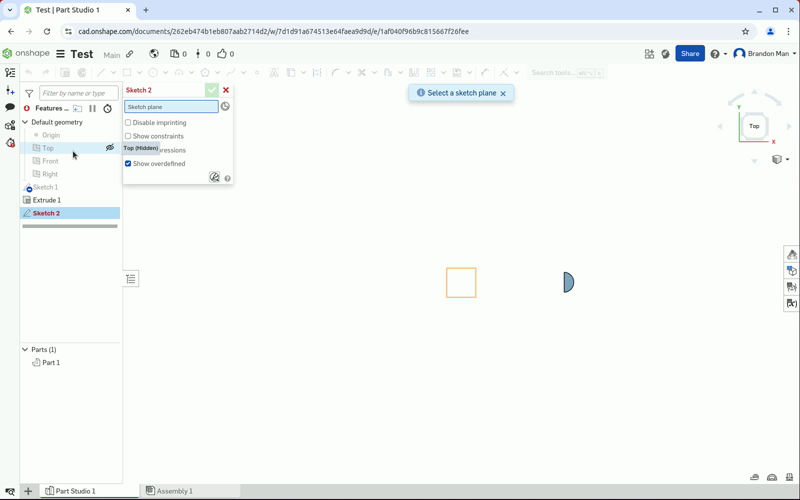
click(73, 150)
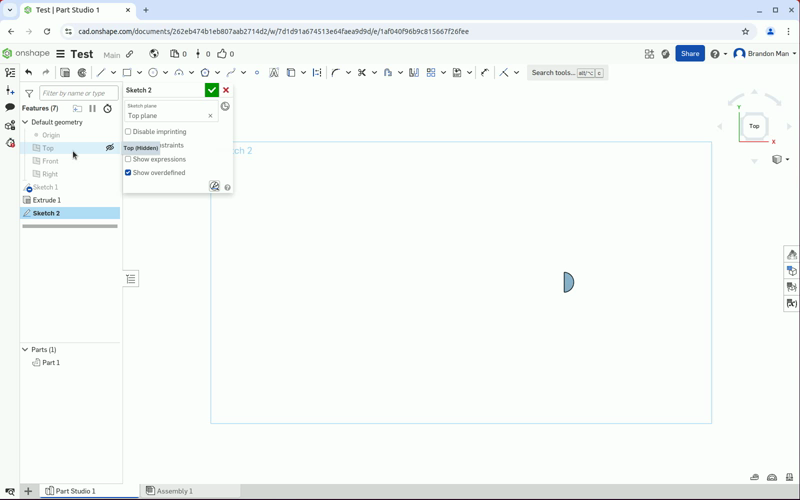
mouse_move(73, 352)
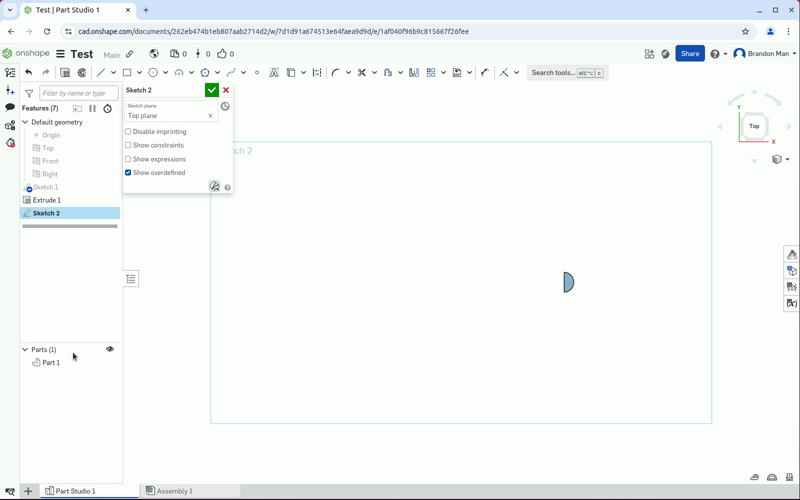
key(y)
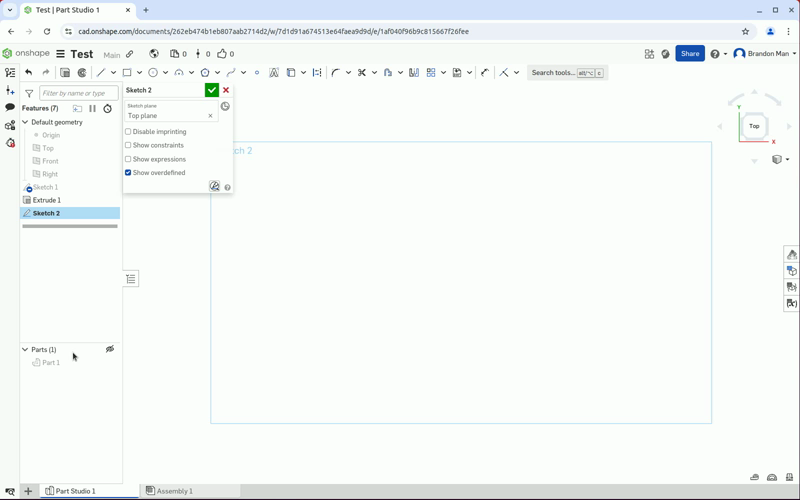
key(l)
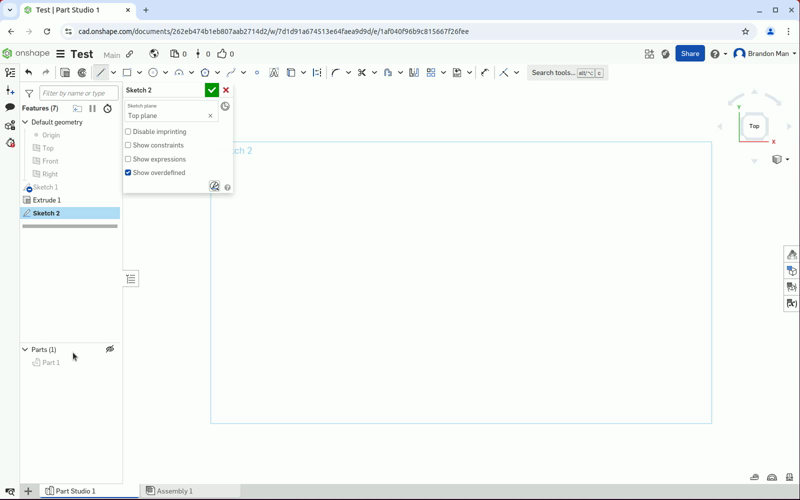
key_down(shift)
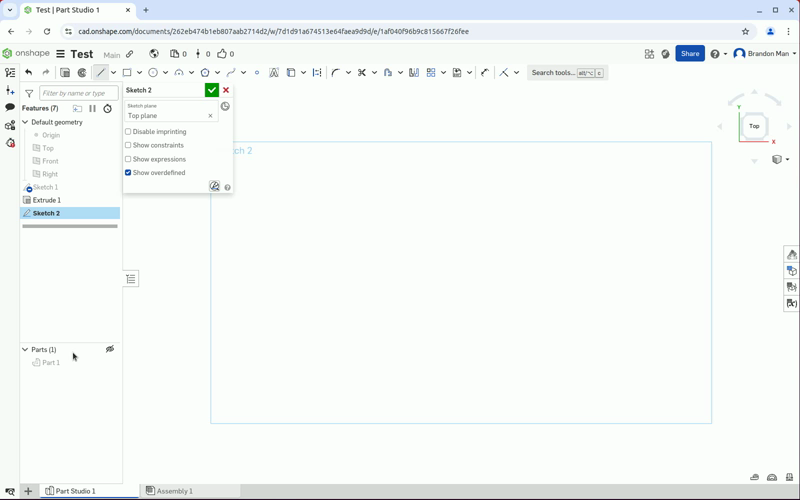
mouse_move(357, 292)
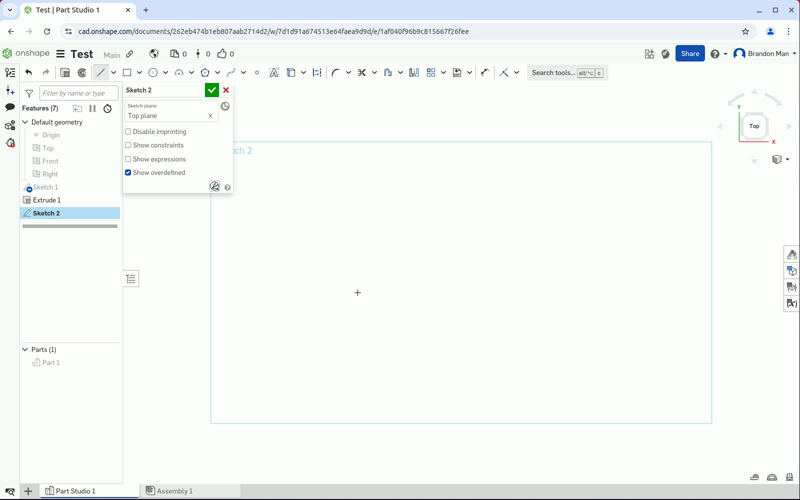
click(357, 292)
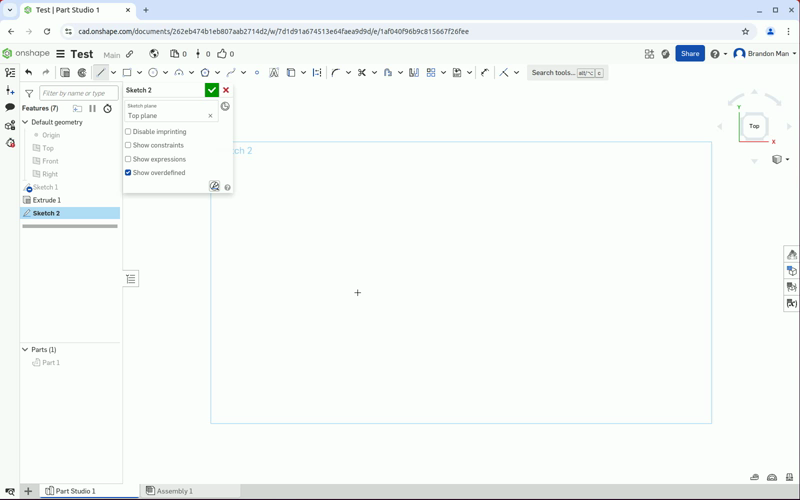
key_up(shift)
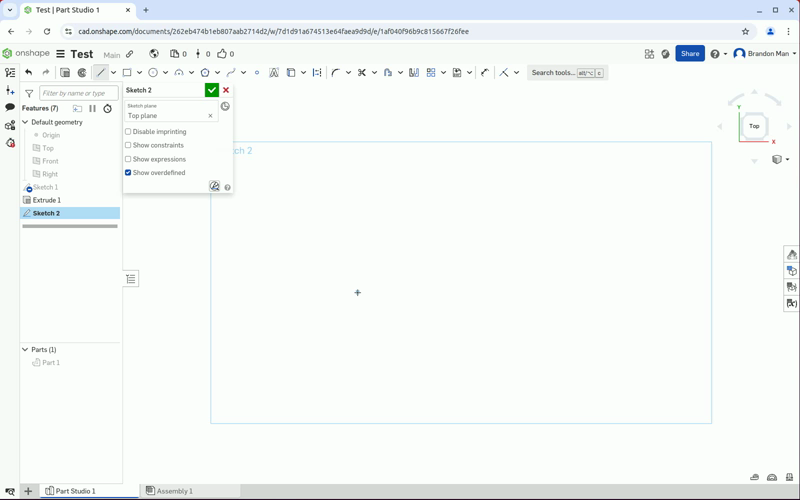
key_down(shift)
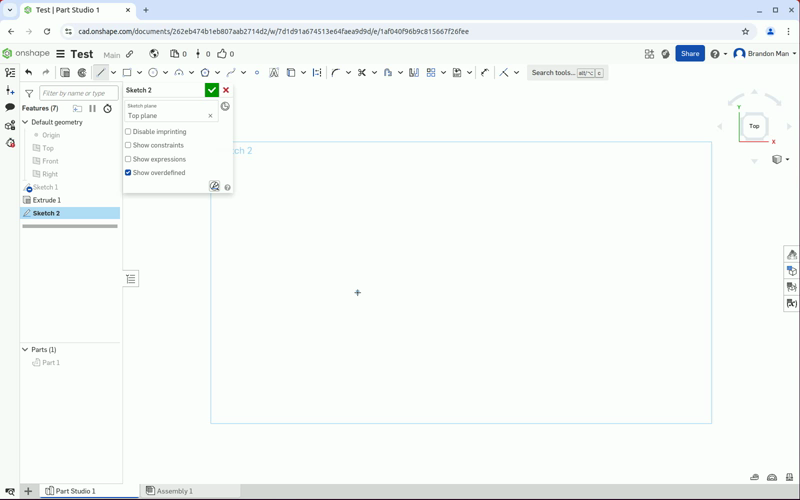
mouse_move(387, 292)
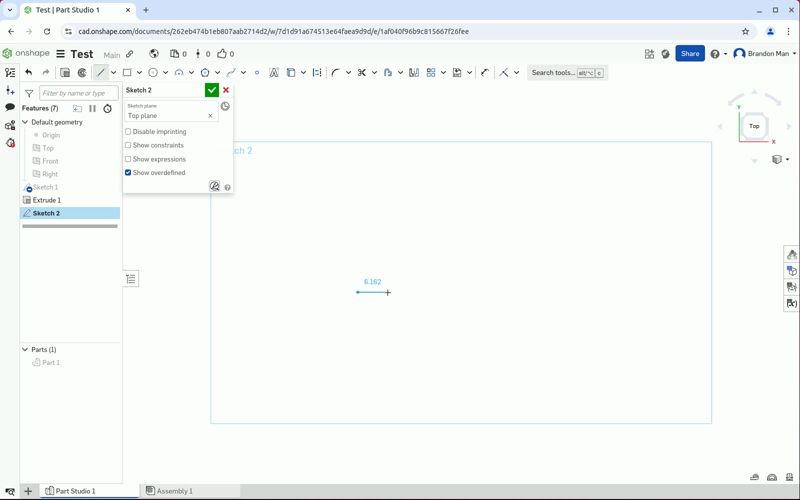
mouse_move(357, 272)
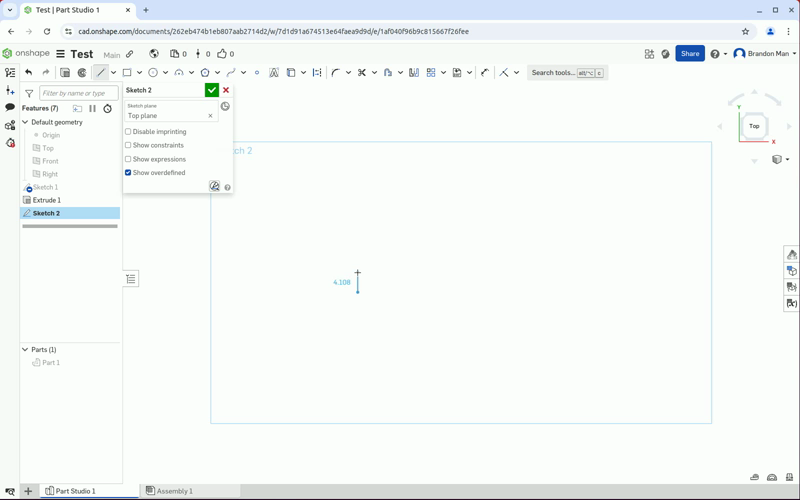
click(357, 272)
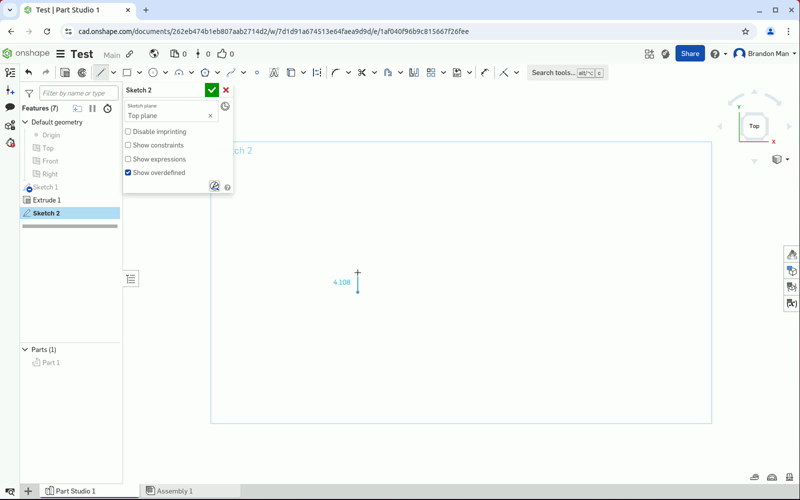
key_up(shift)
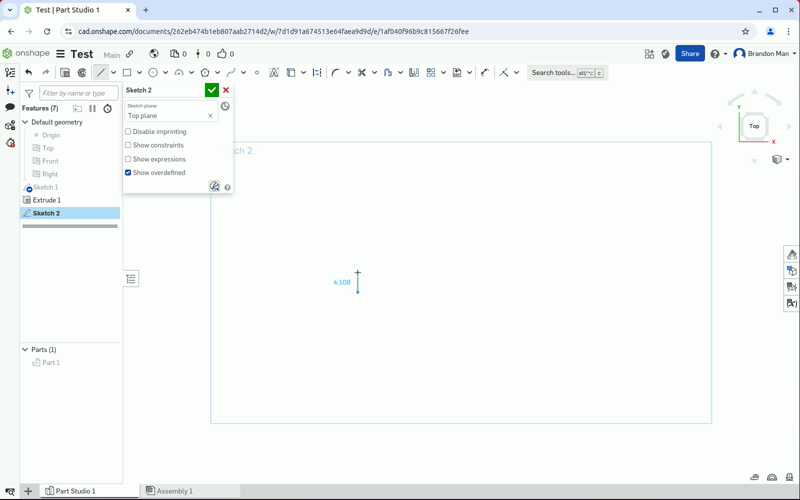
key(esc)
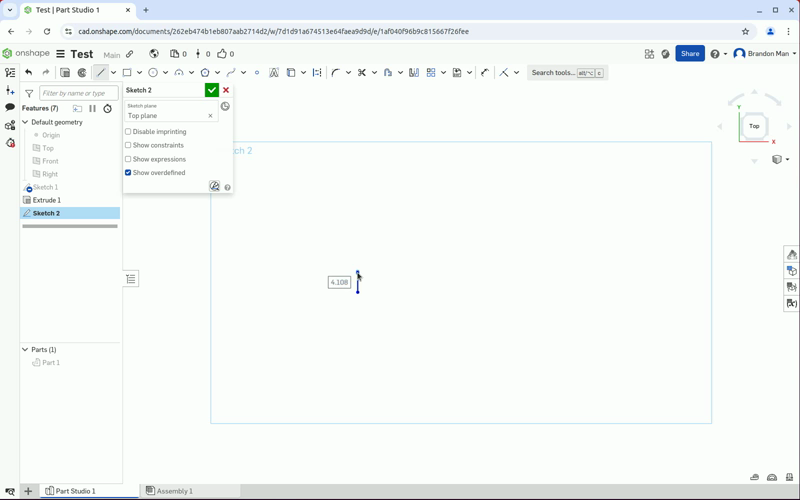
key(a)
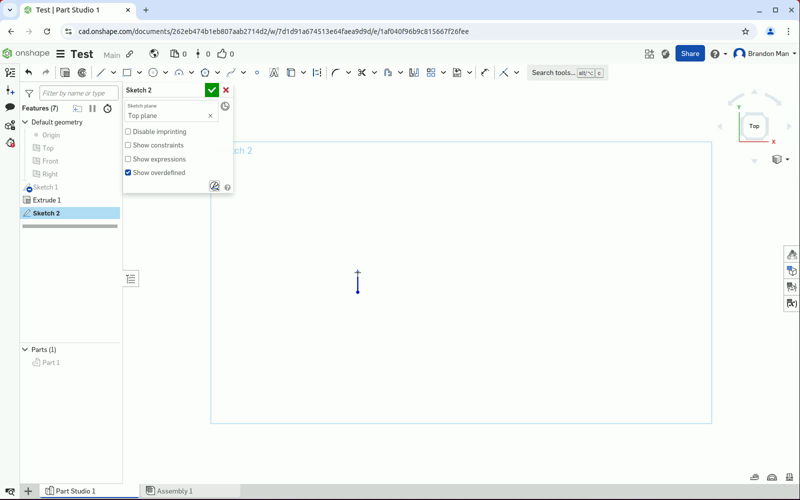
mouse_move(357, 272)
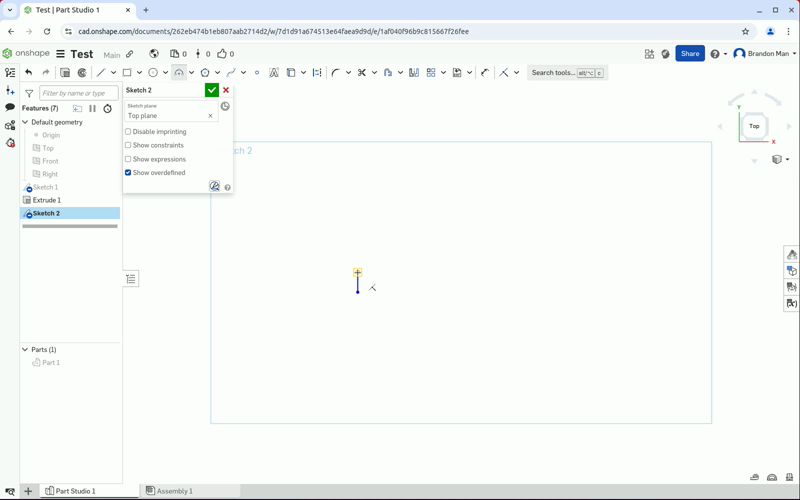
click(357, 272)
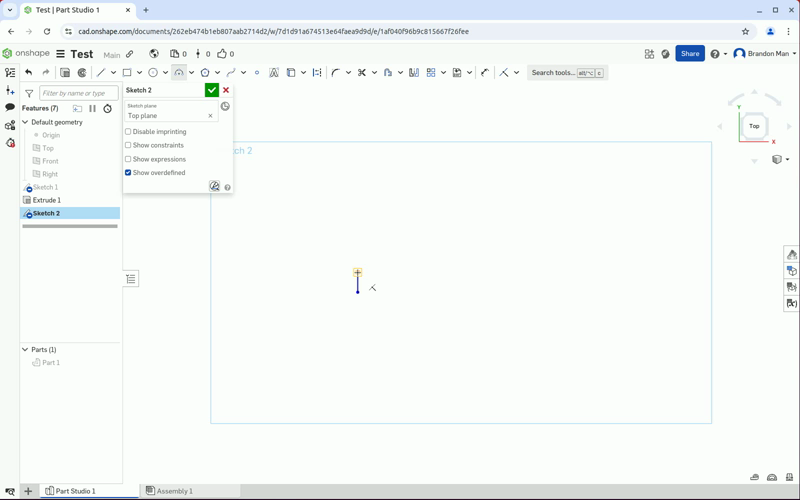
mouse_move(357, 292)
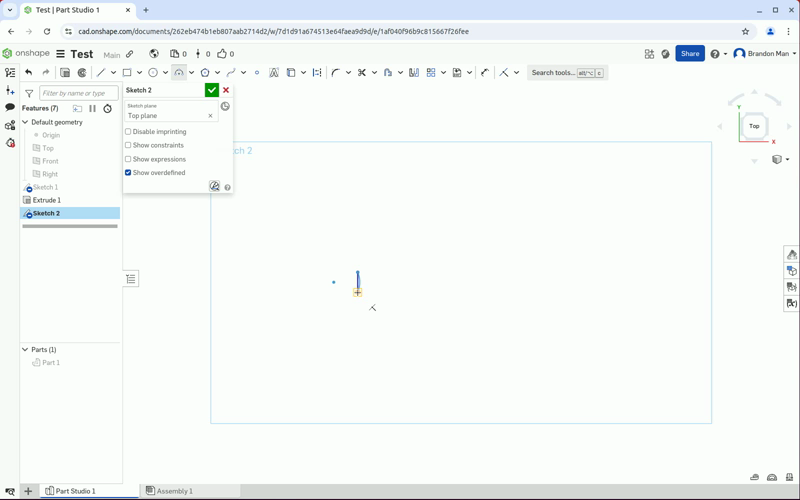
click(357, 292)
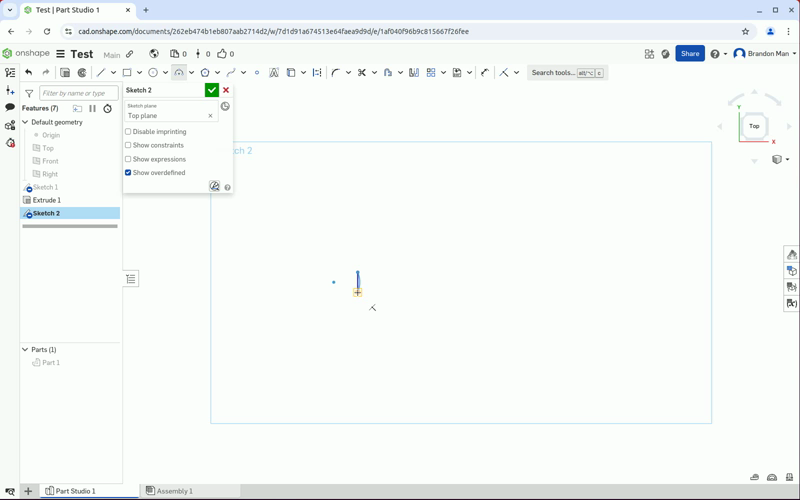
key_down(shift)
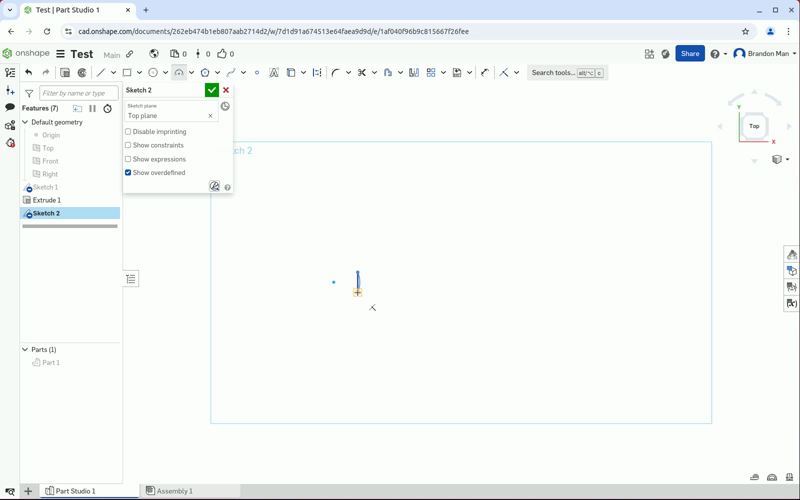
mouse_move(347, 282)
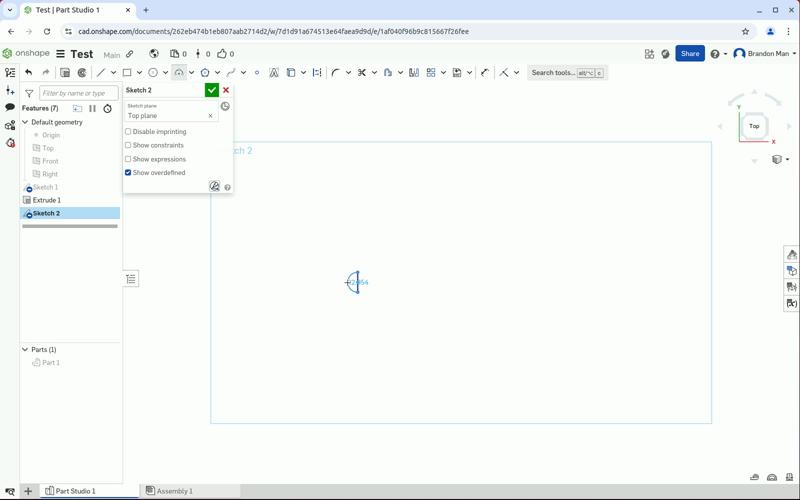
click(347, 282)
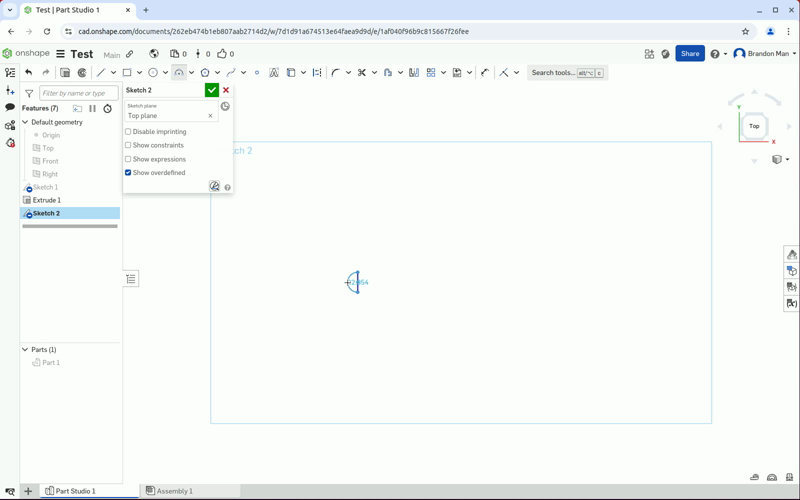
key_up(shift)
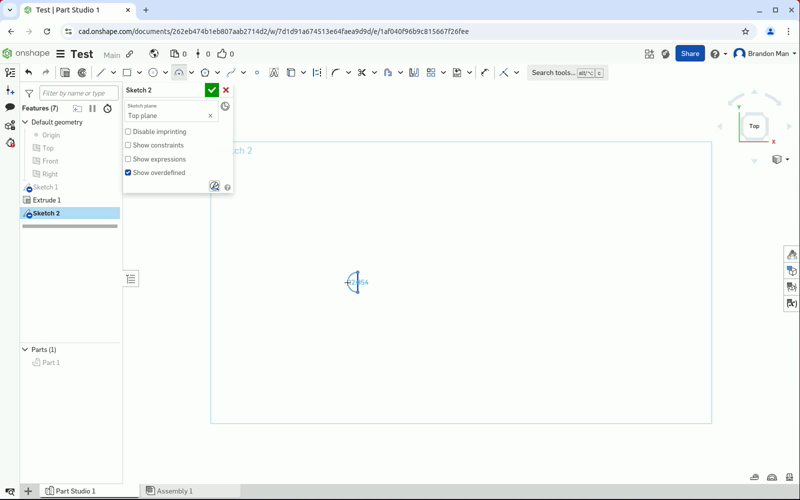
key(esc)
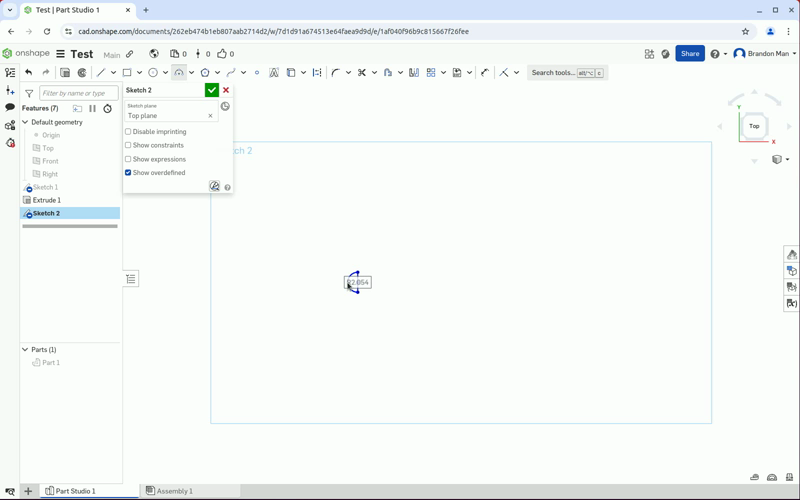
mouse_move(351, 276)
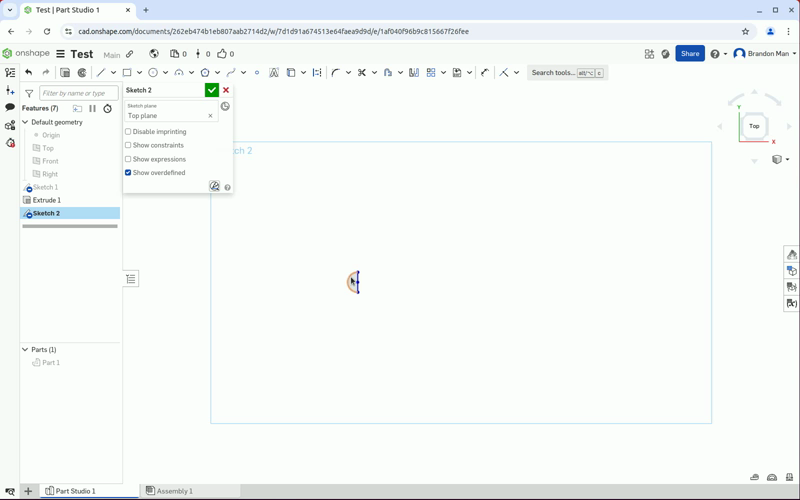
scroll(6)
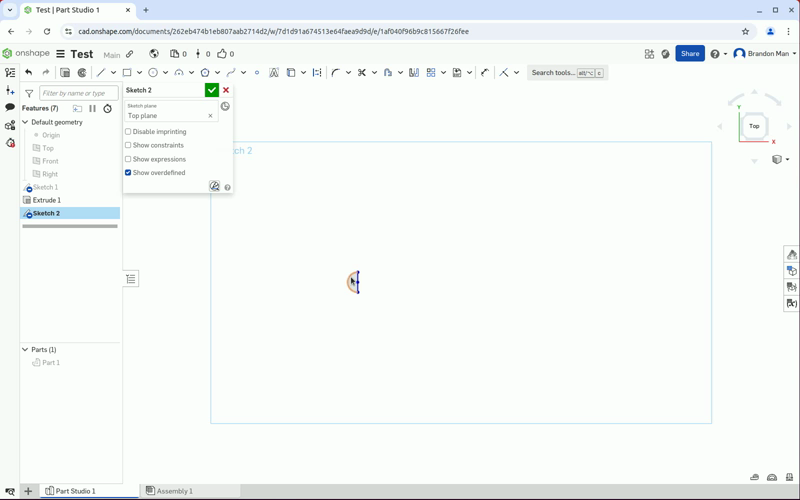
scroll(6)
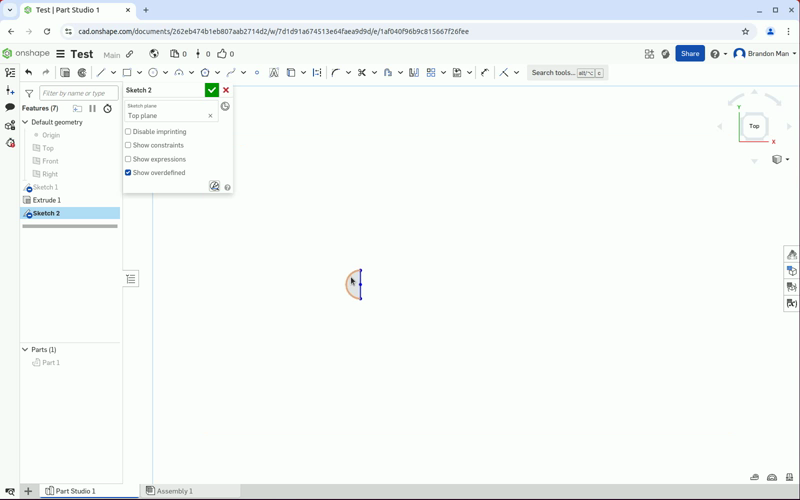
scroll(6)
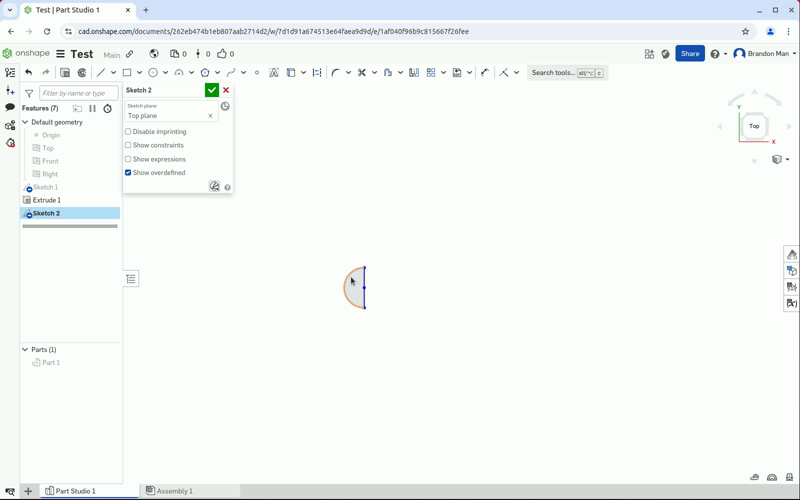
scroll(6)
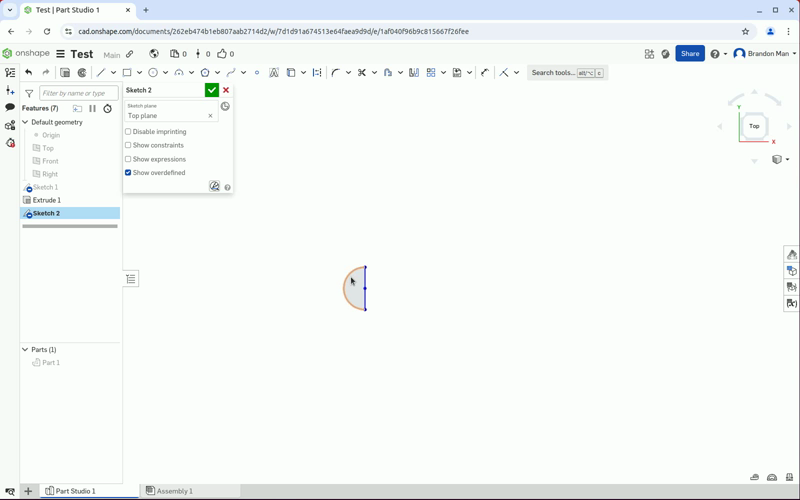
scroll(6)
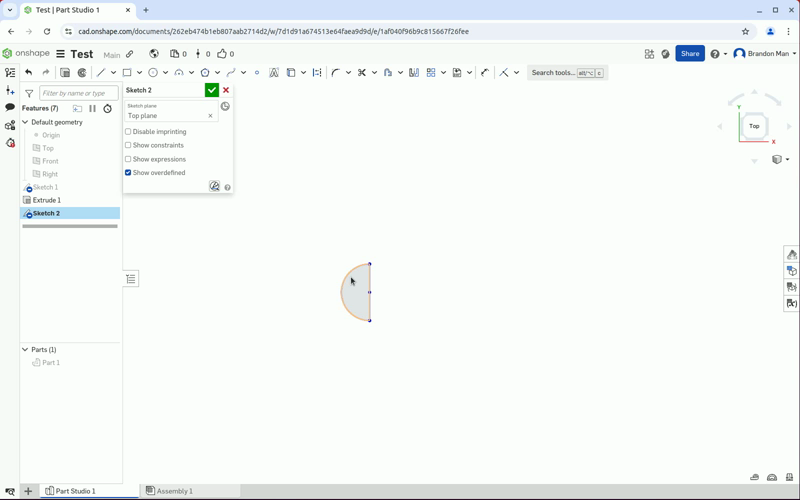
scroll(6)
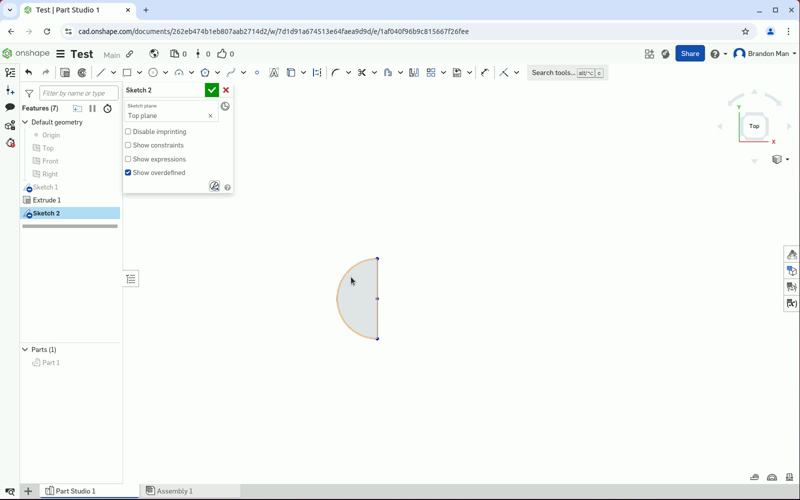
scroll(6)
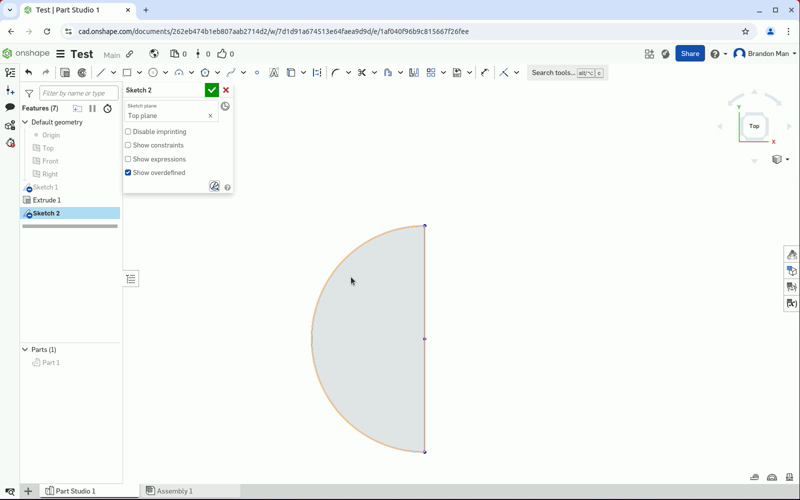
click(351, 276)
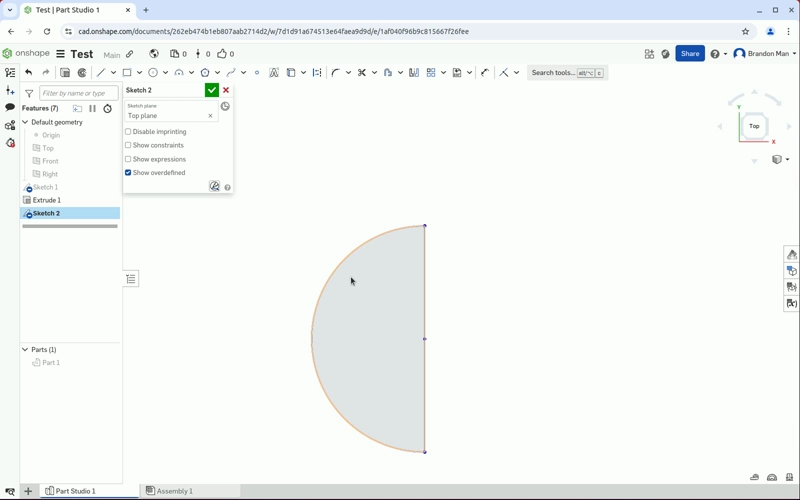
scroll(-6)
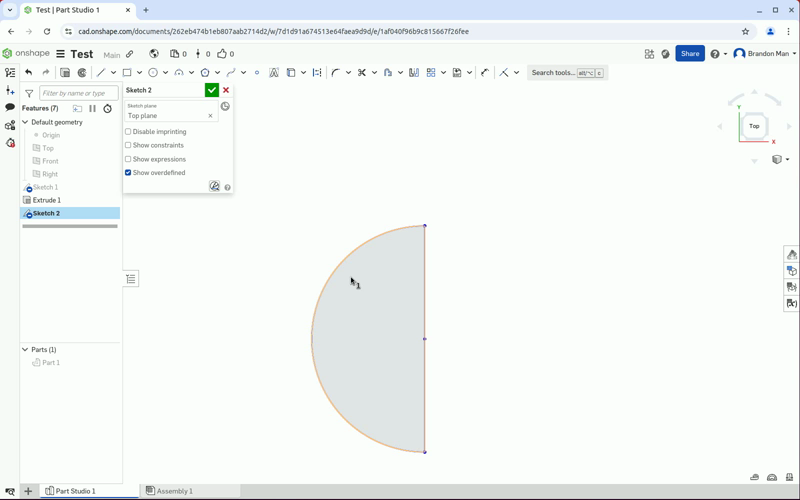
scroll(-6)
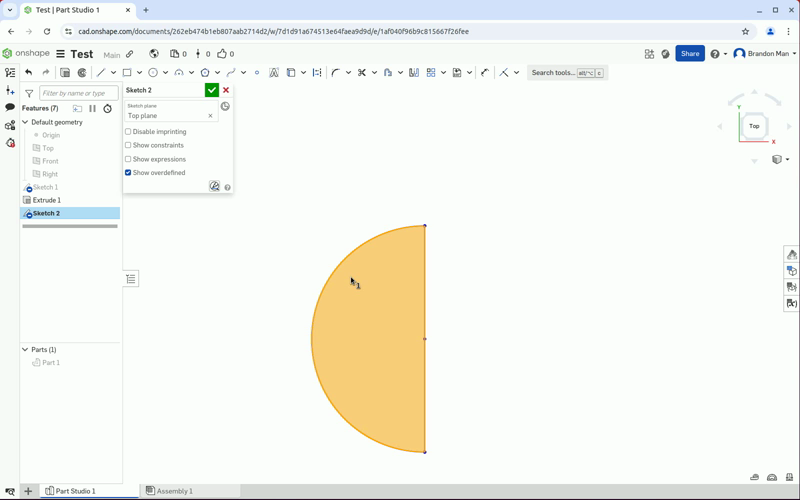
scroll(-6)
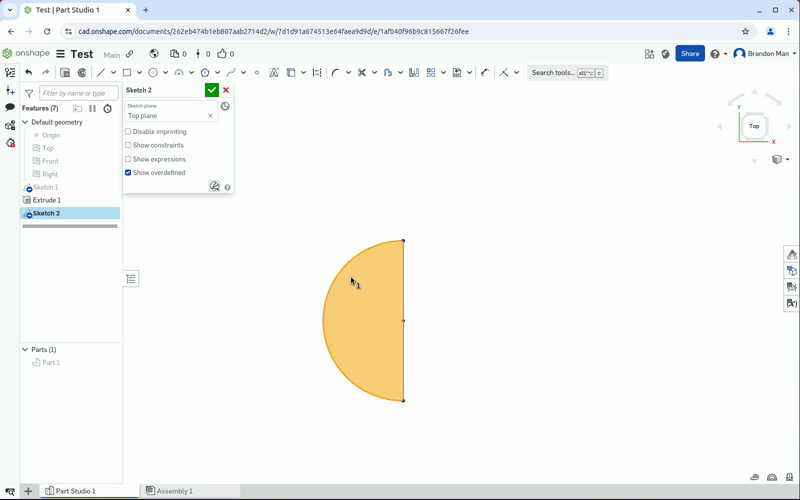
scroll(-6)
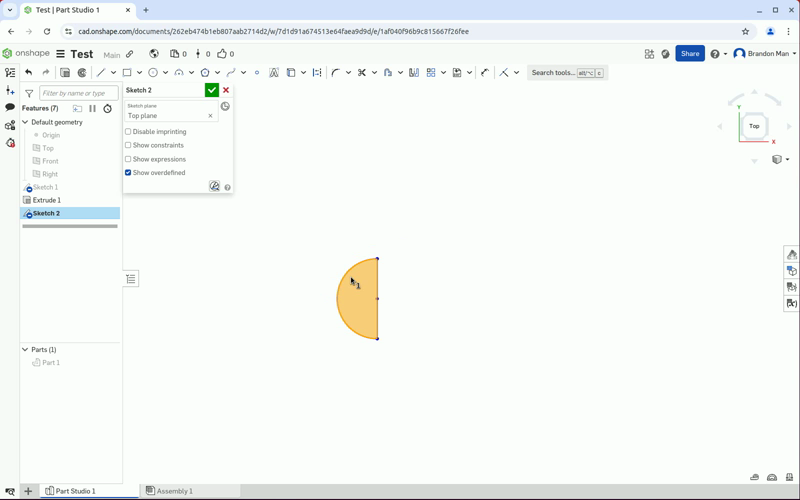
scroll(-6)
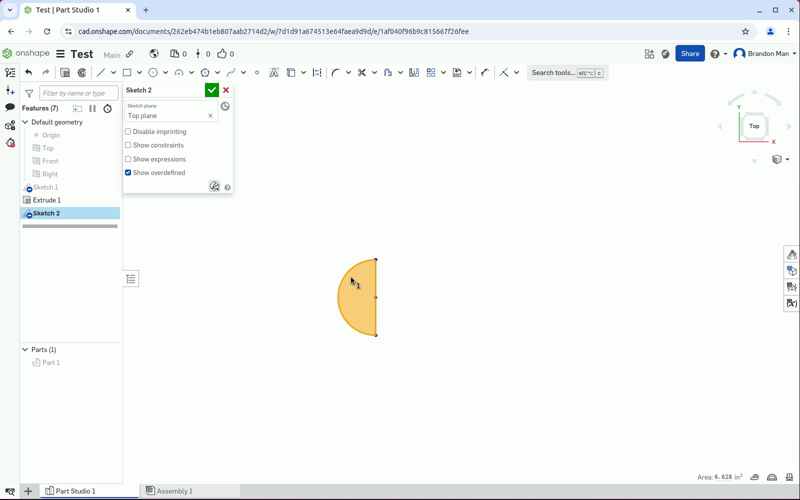
scroll(-6)
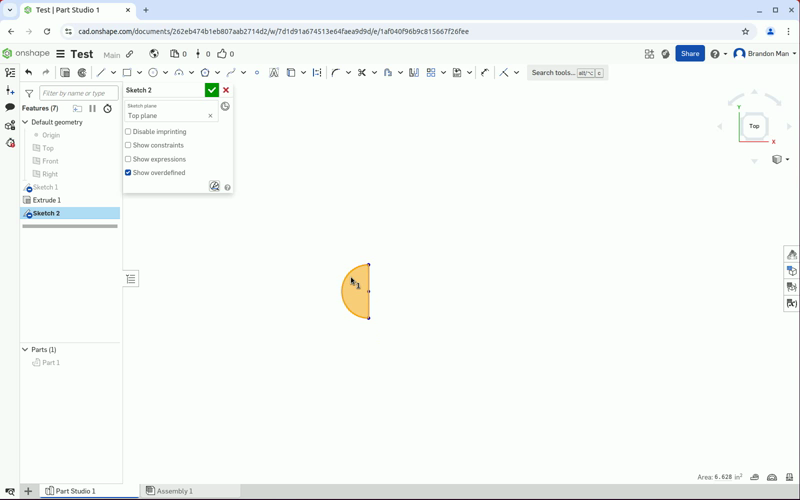
scroll(-6)
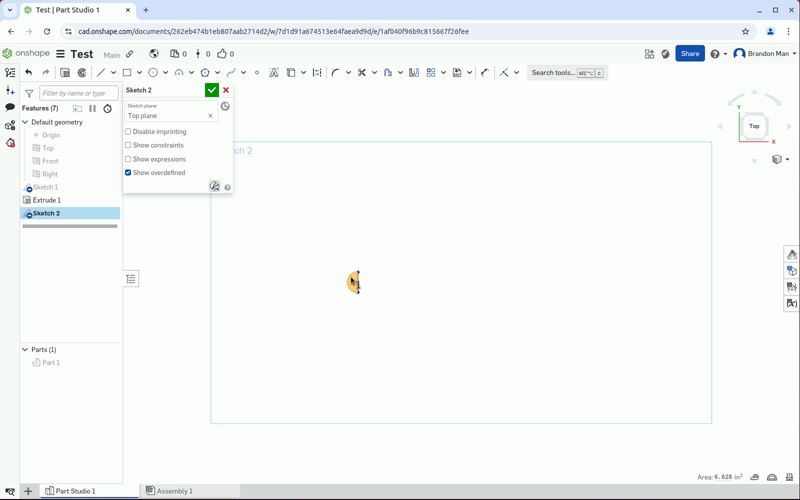
mouse_move(73, 352)
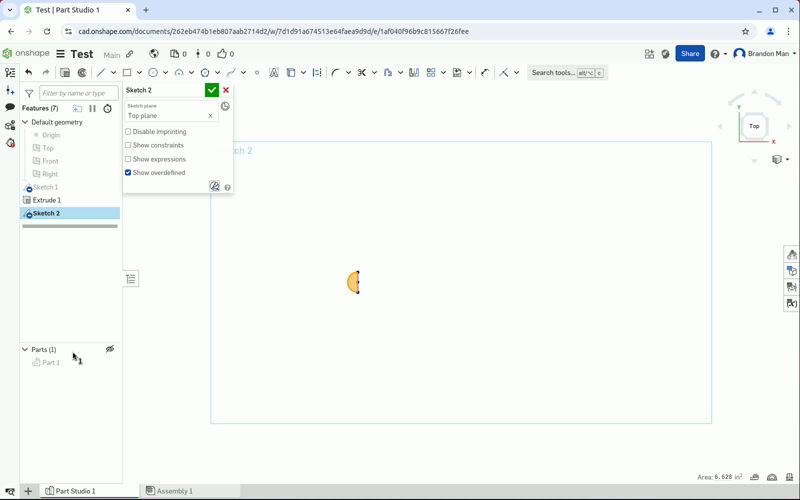
key(shift+y)
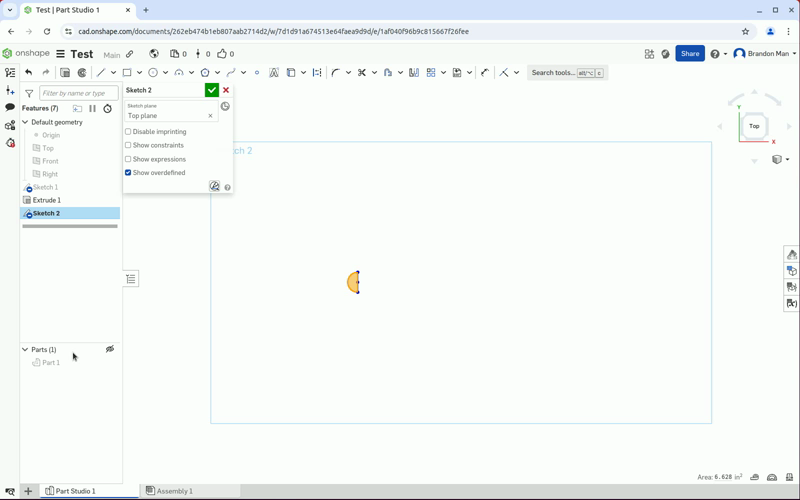
key(shift+e)
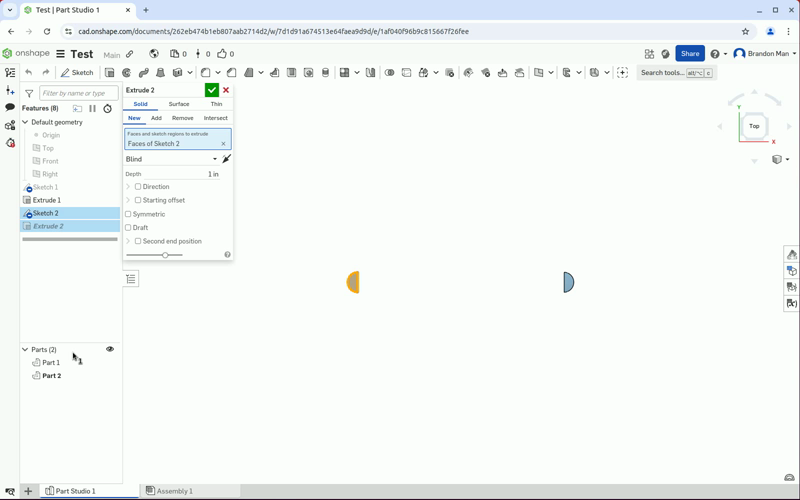
mouse_move(143, 106)
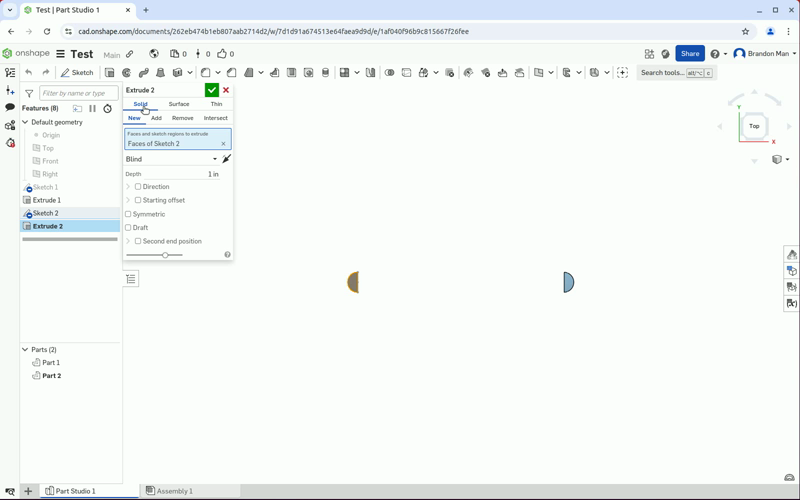
click(143, 106)
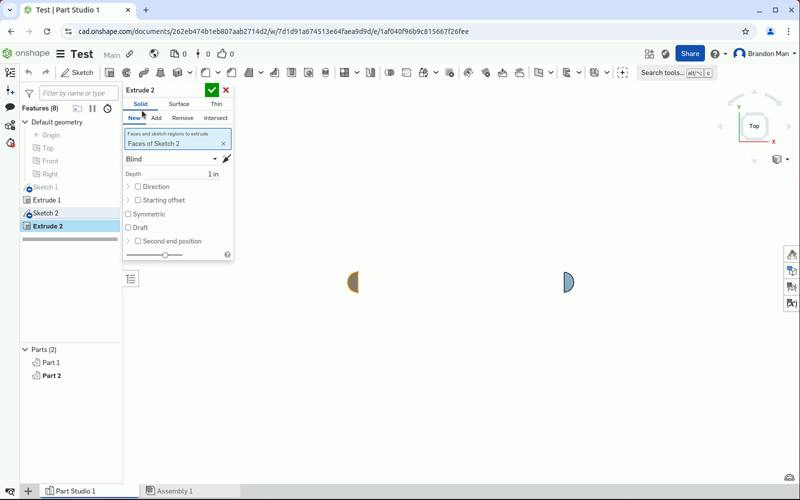
mouse_move(137, 120)
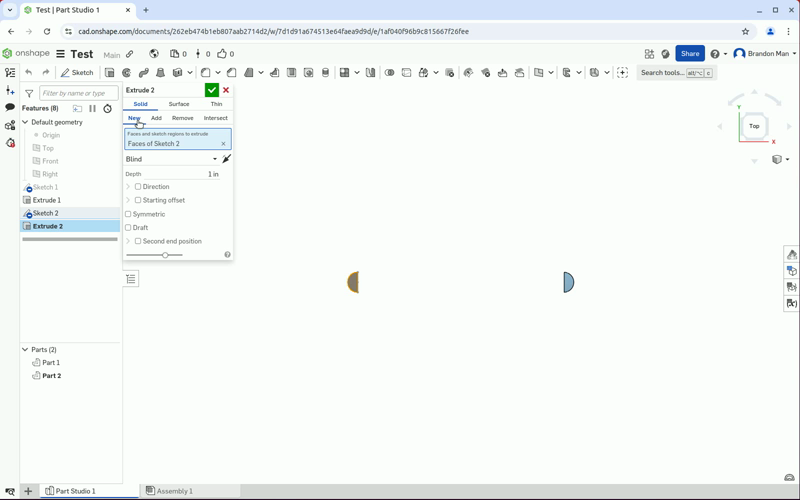
click(137, 120)
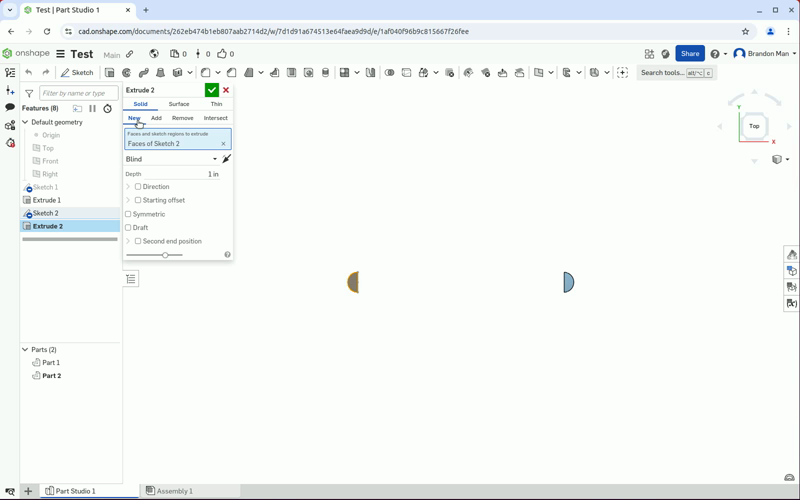
key(tab, 4)
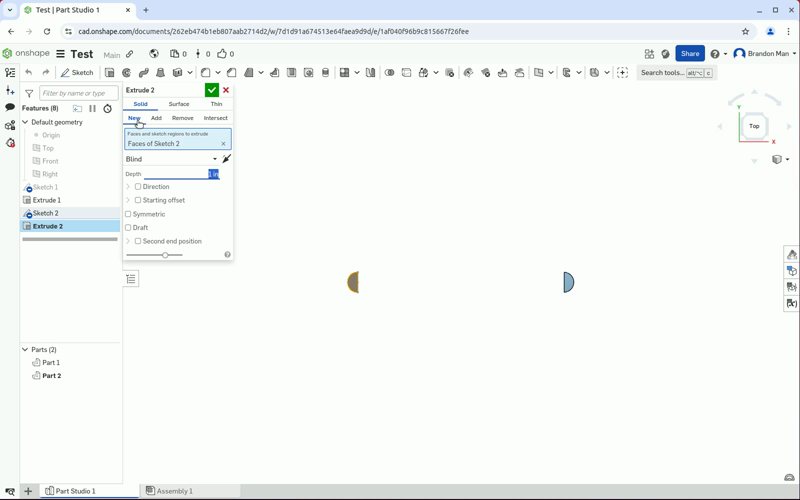
text(3.851)
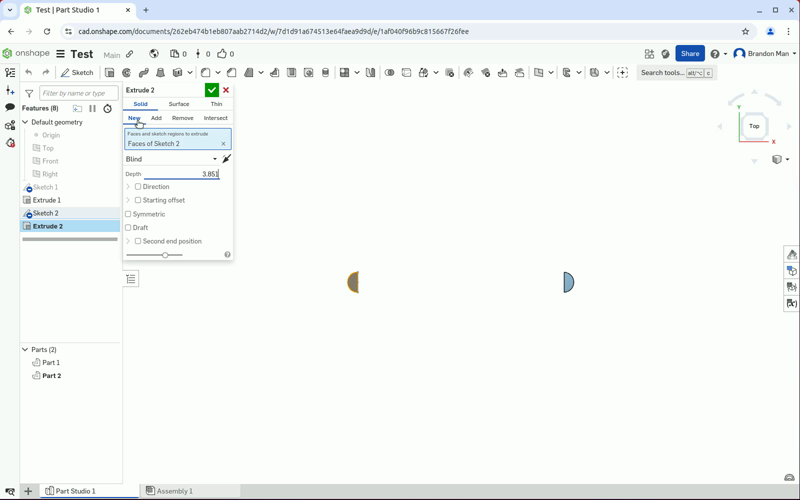
key(enter)
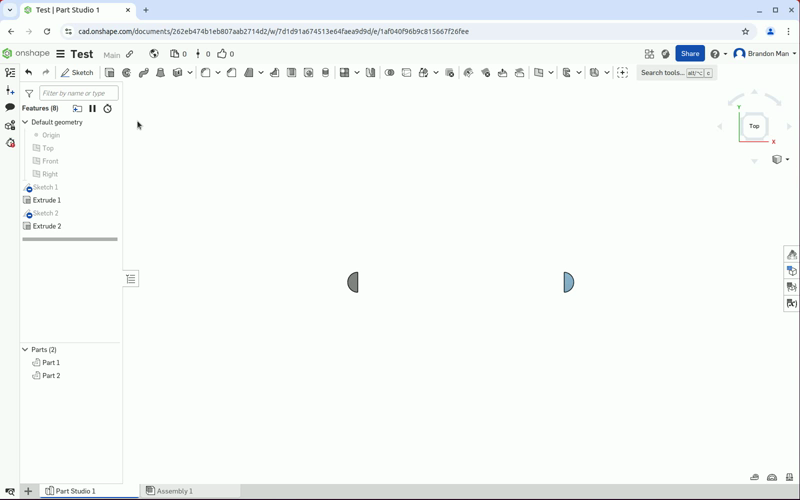
key(shift+h)
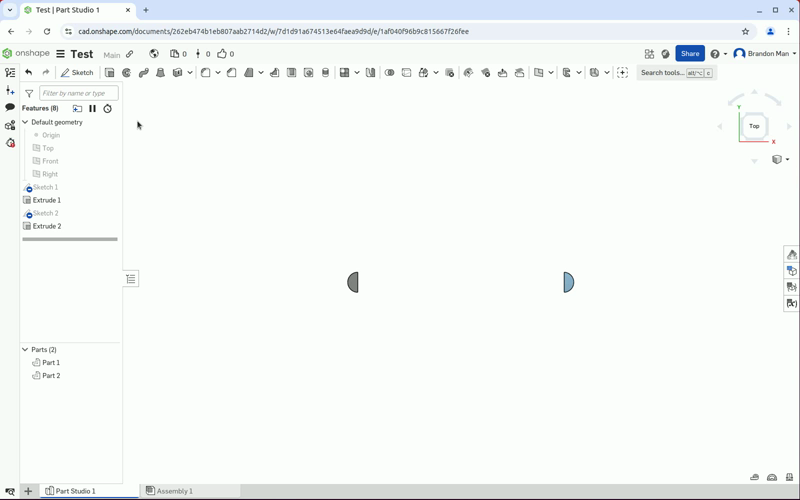
key(shift+h)
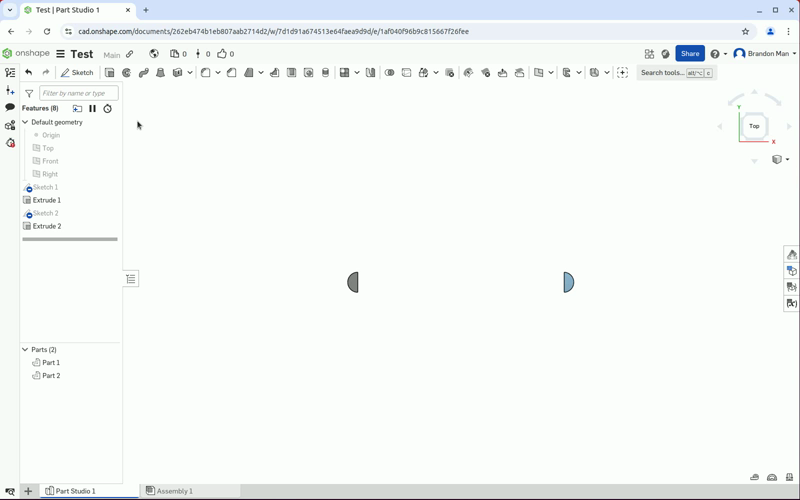
mouse_move(73, 189)
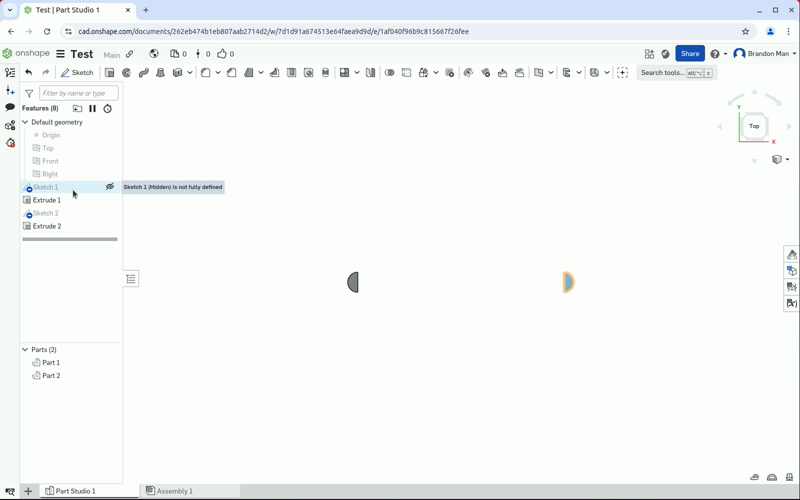
click(73, 189)
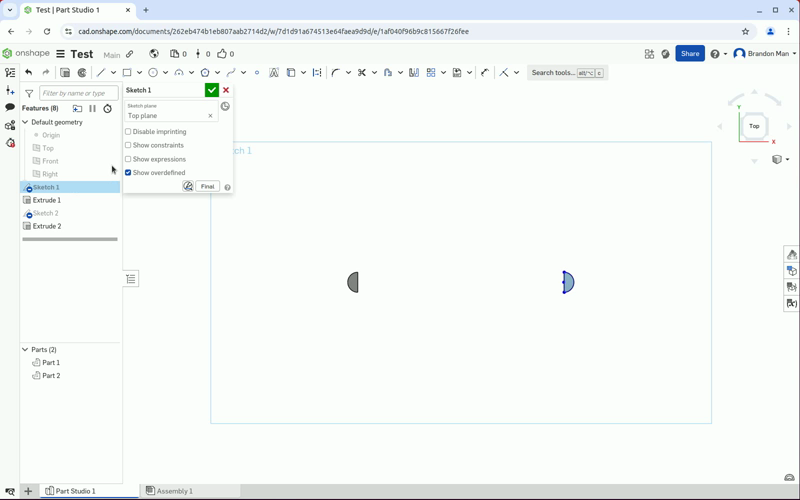
mouse_move(229, 92)
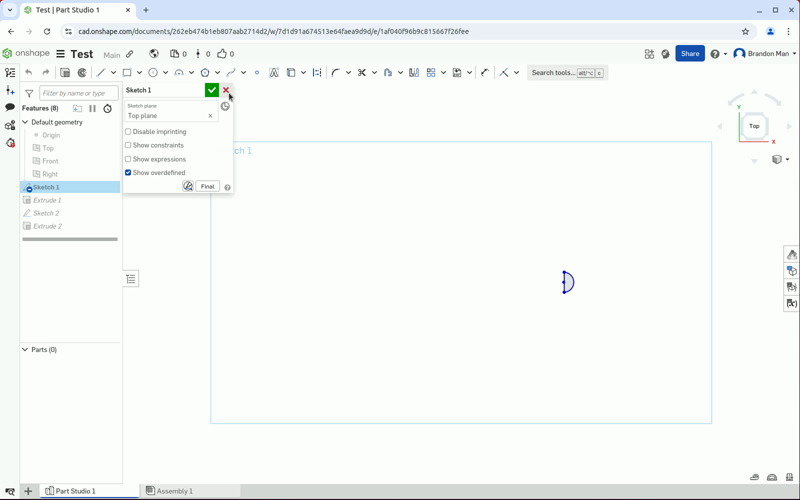
click(229, 92)
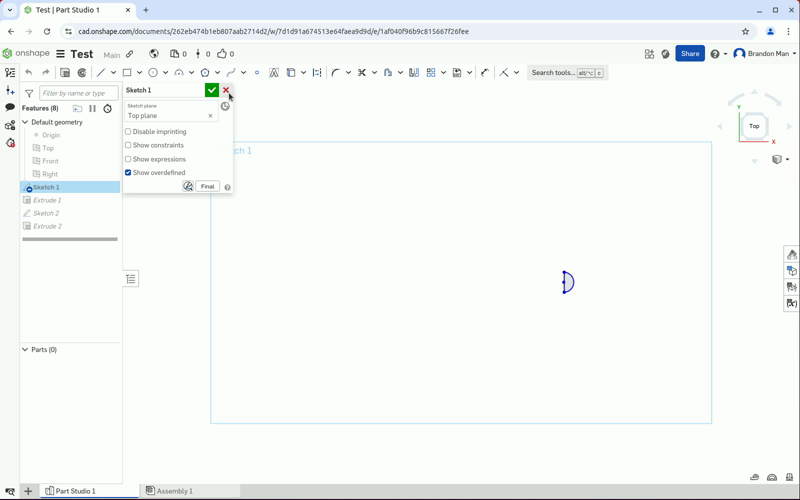
key(shift+s)
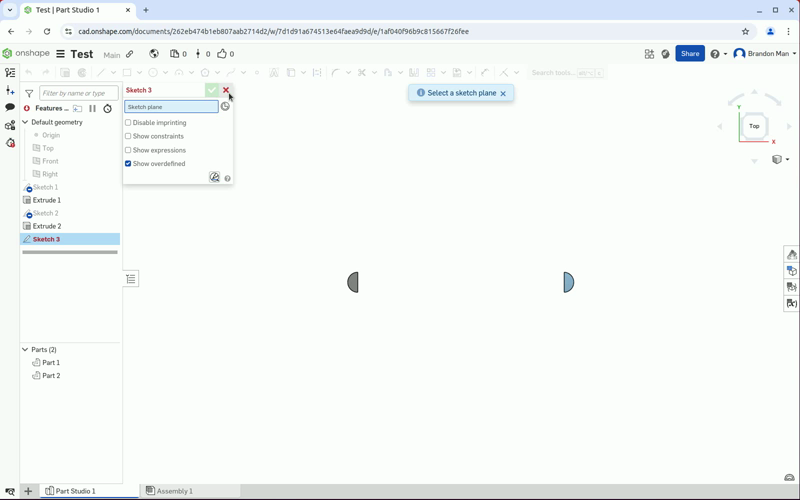
mouse_move(73, 150)
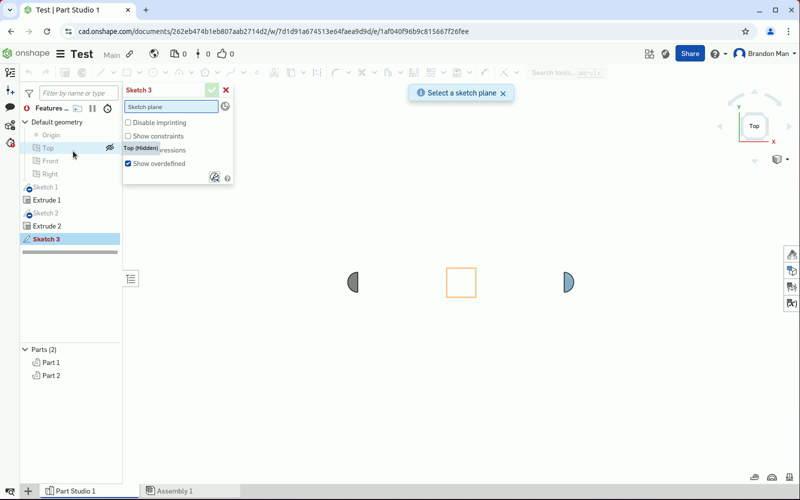
click(73, 150)
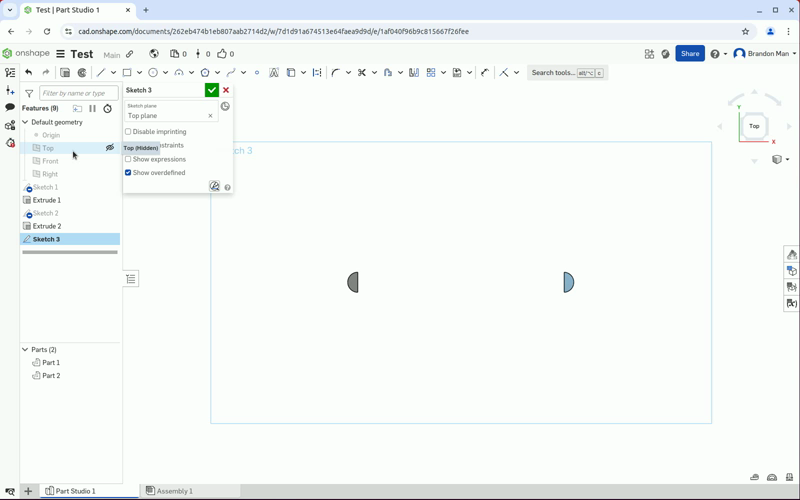
mouse_move(73, 352)
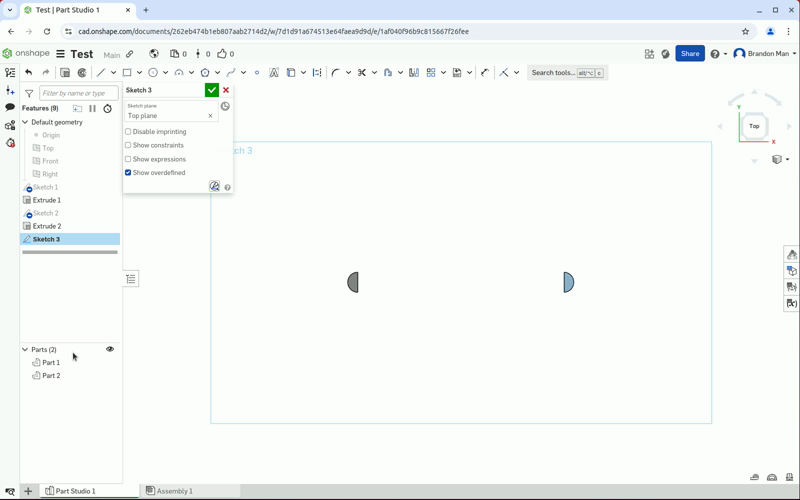
key(y)
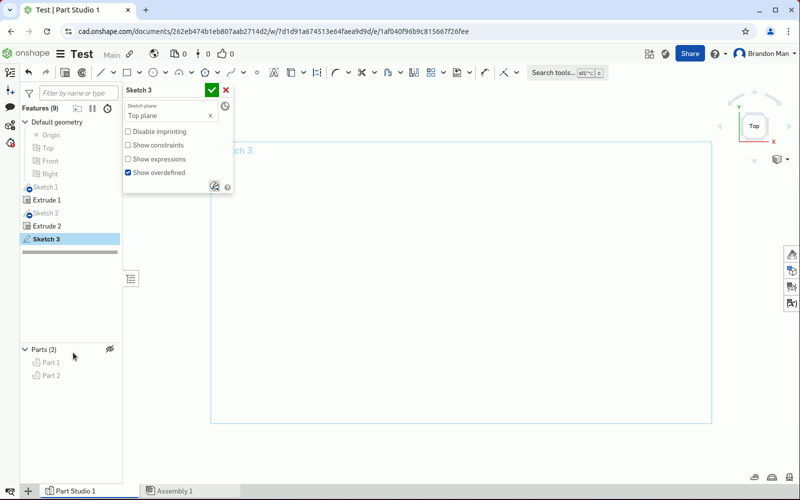
key(l)
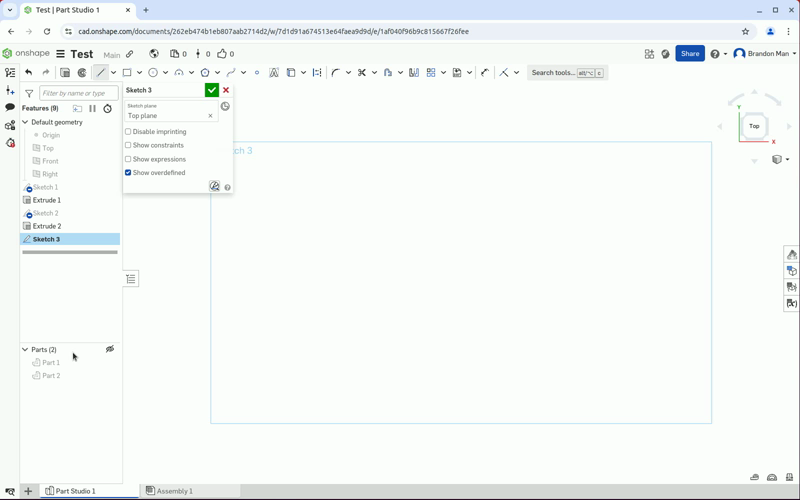
key_down(shift)
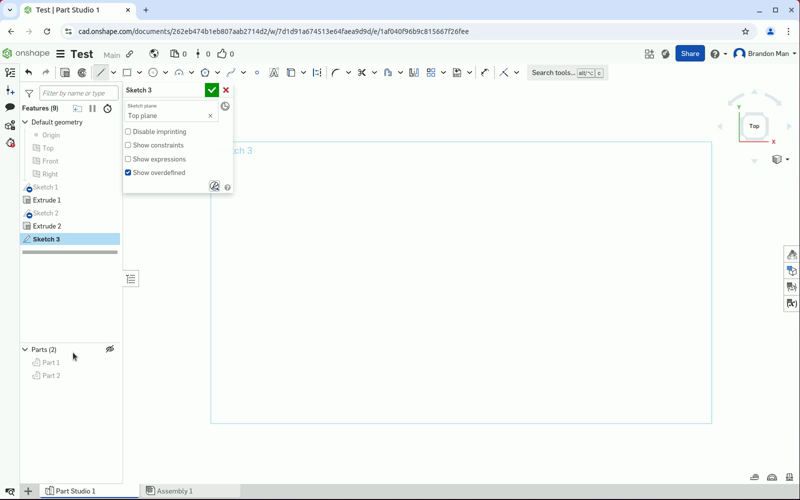
mouse_move(357, 292)
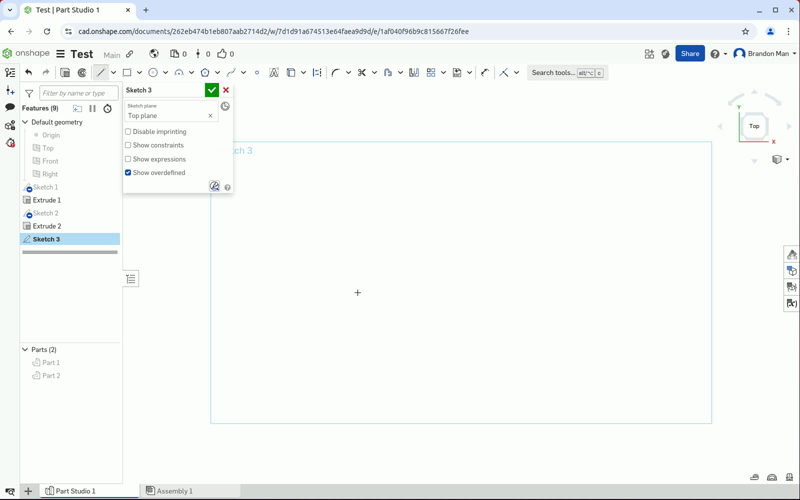
click(357, 292)
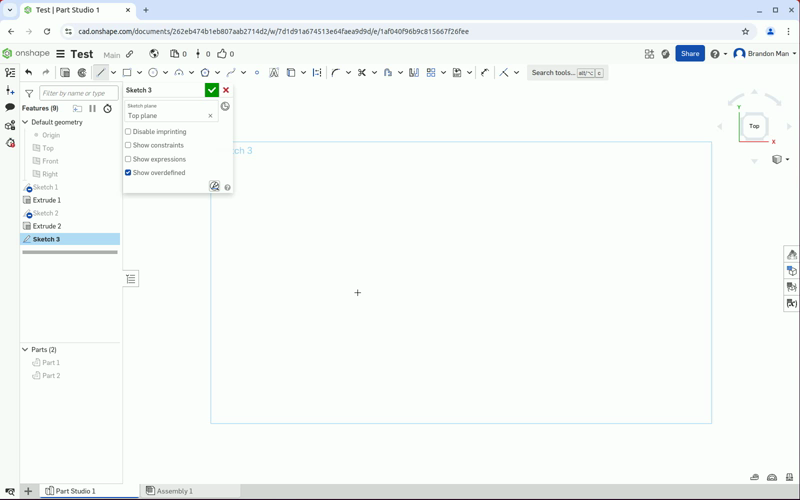
key_up(shift)
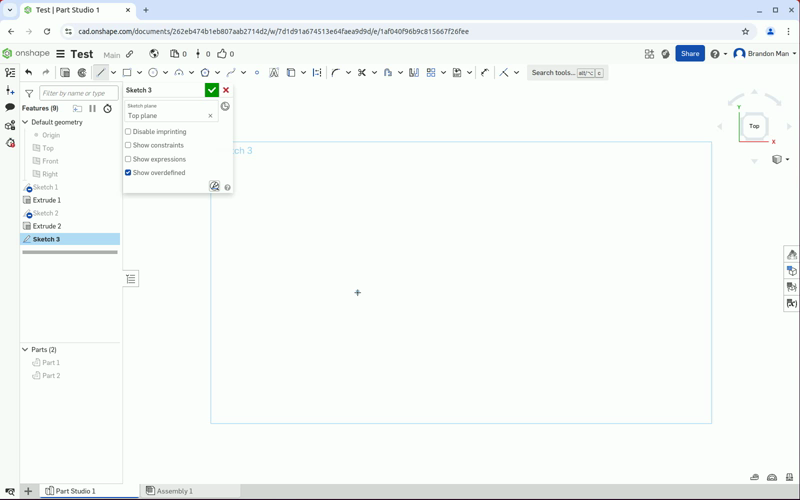
key_down(shift)
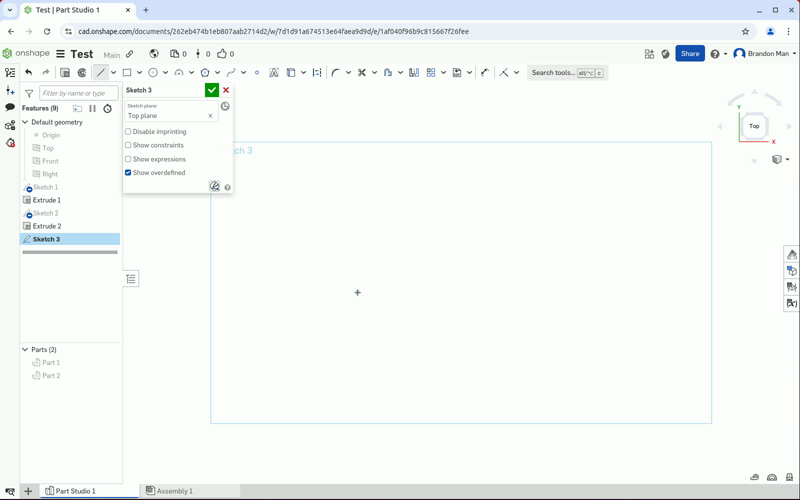
mouse_move(562, 292)
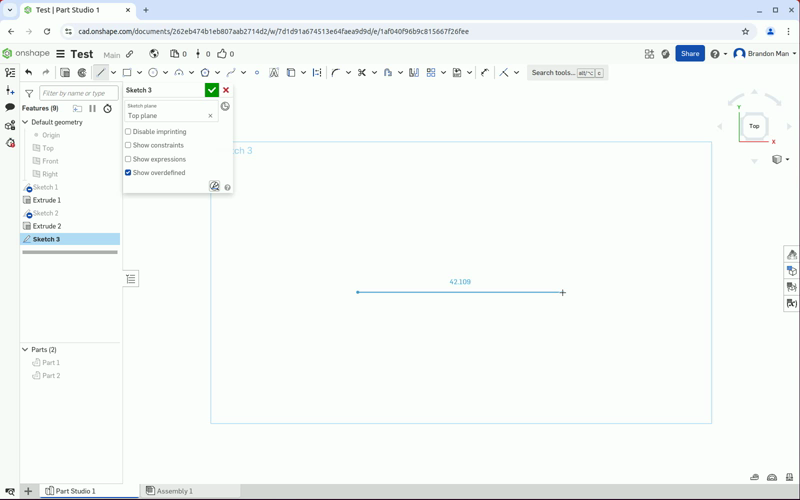
click(562, 292)
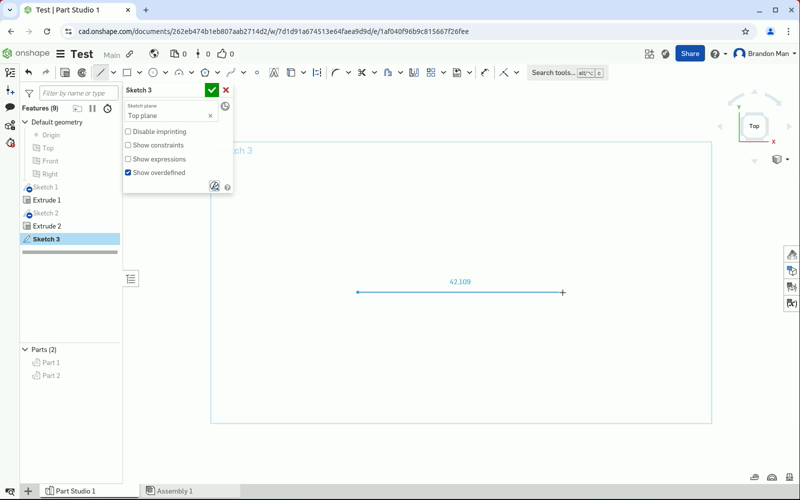
key_up(shift)
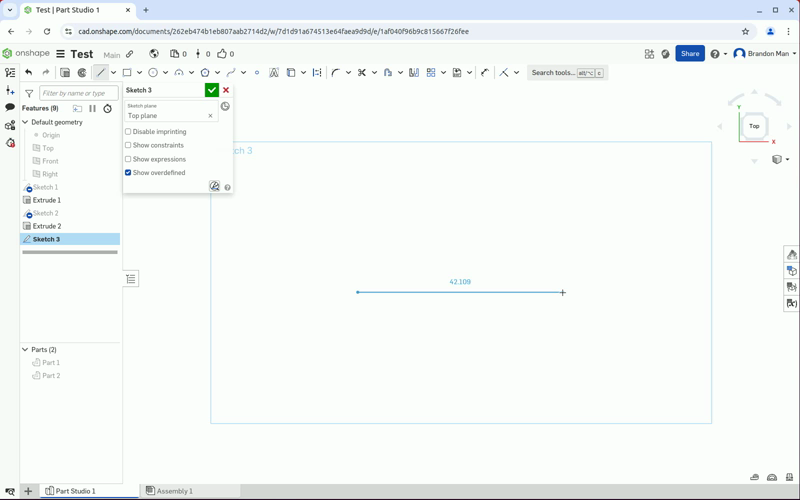
key_down(shift)
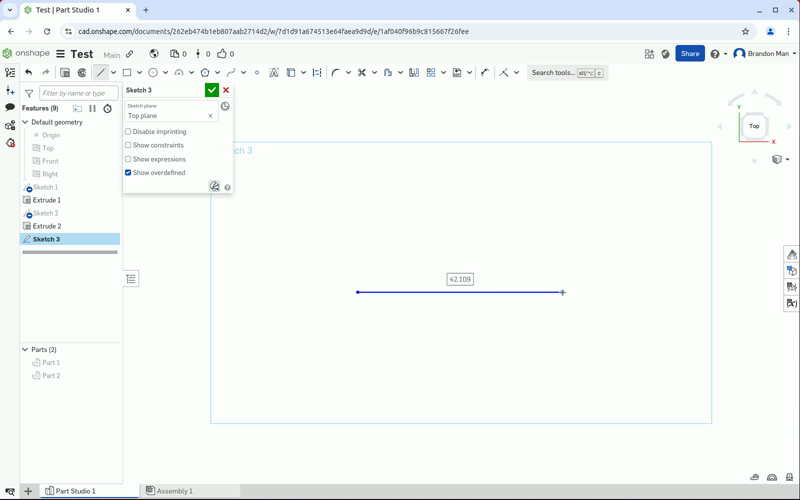
mouse_move(589, 292)
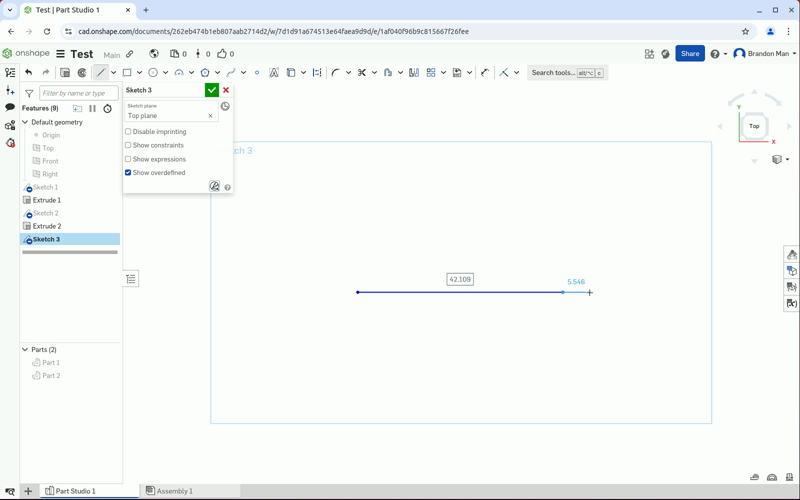
mouse_move(562, 272)
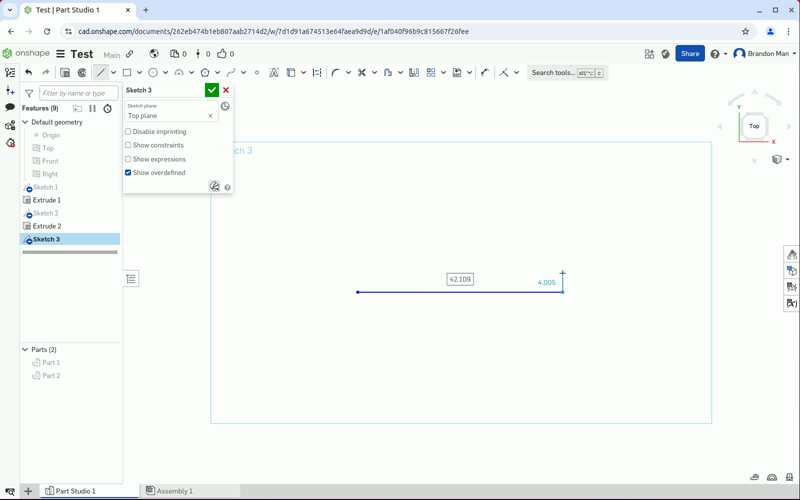
click(562, 272)
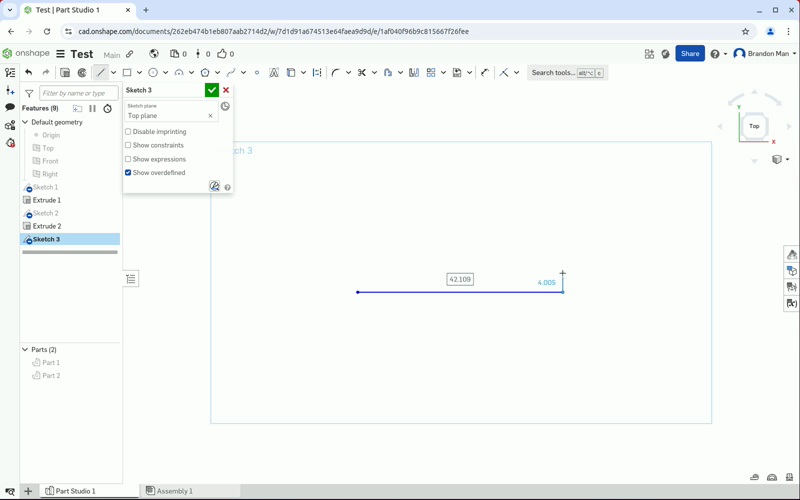
key_up(shift)
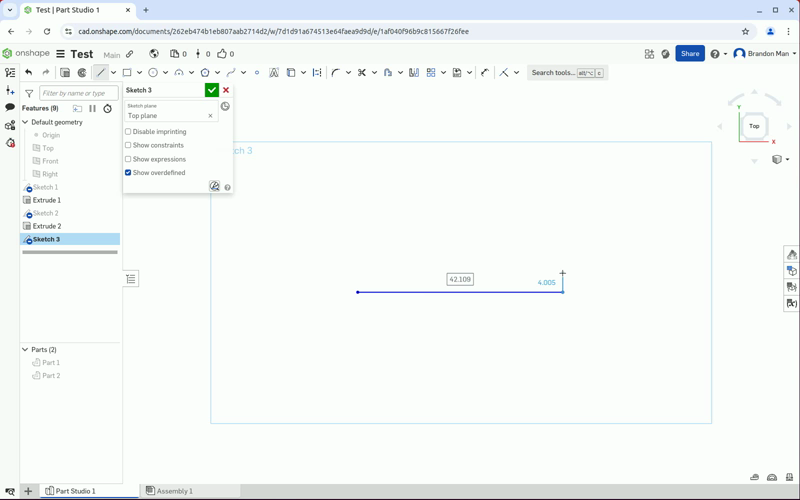
key_down(shift)
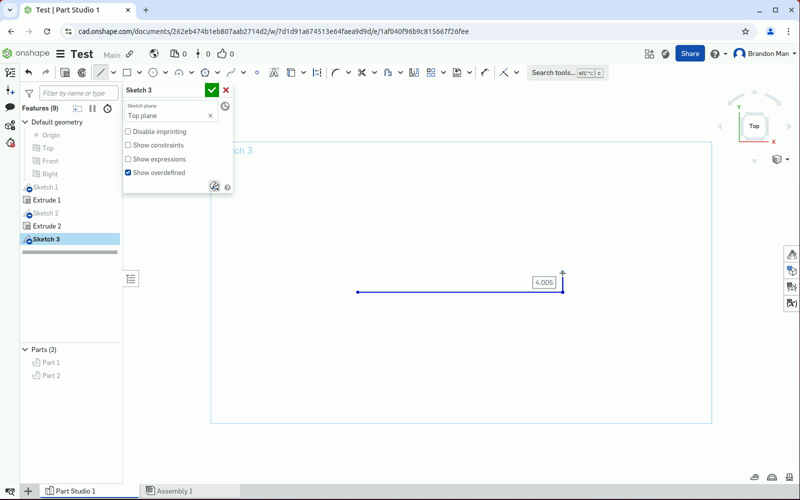
mouse_move(357, 272)
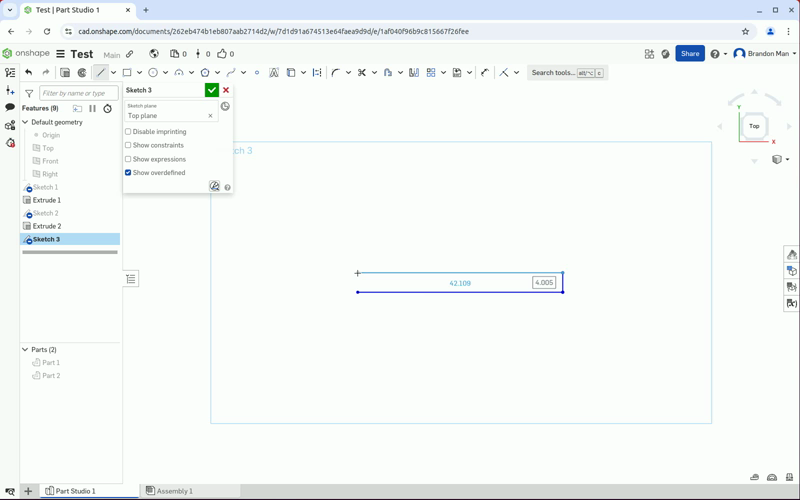
click(357, 272)
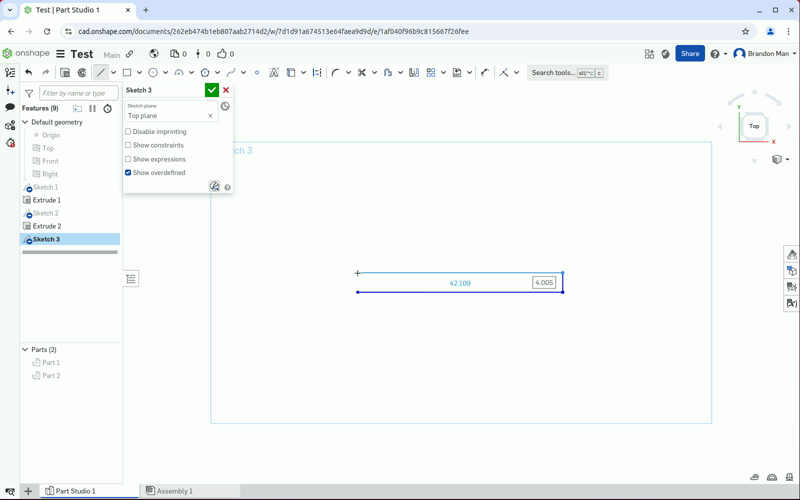
key_up(shift)
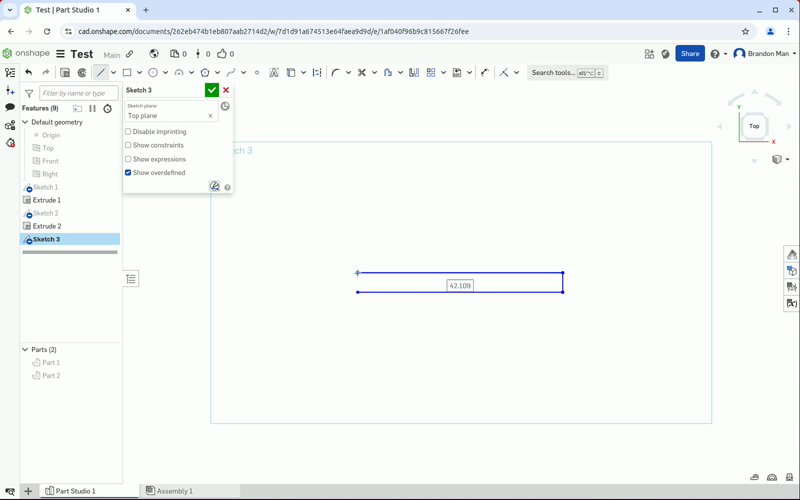
mouse_move(387, 272)
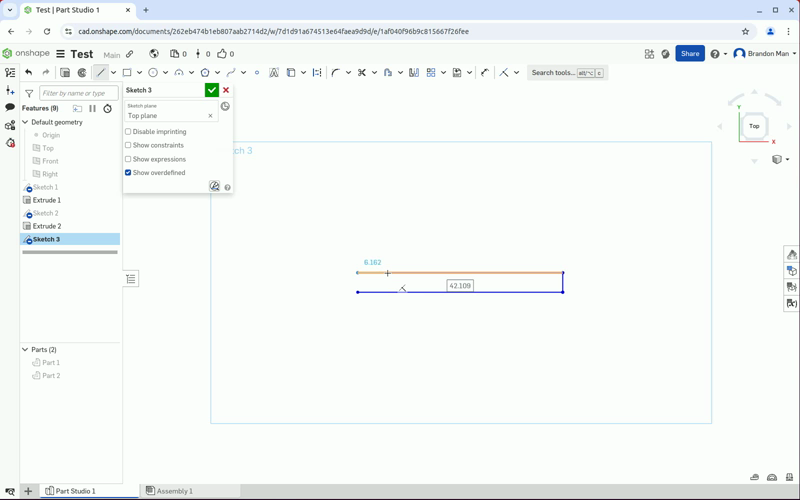
key_down(shift)
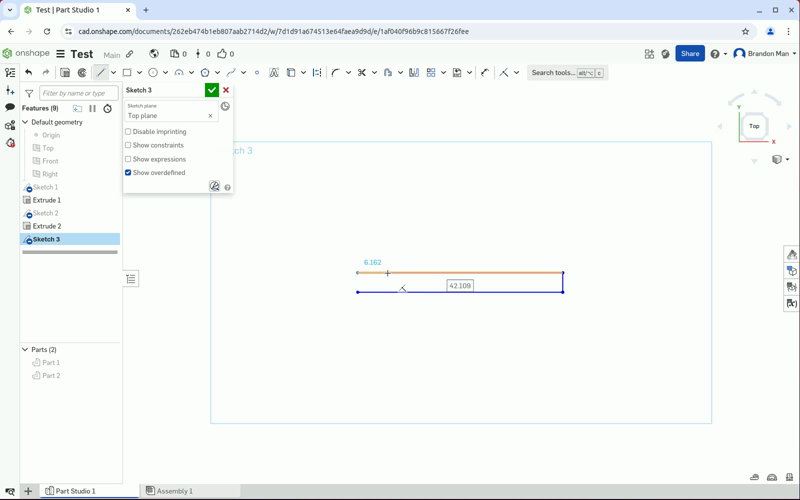
mouse_move(357, 292)
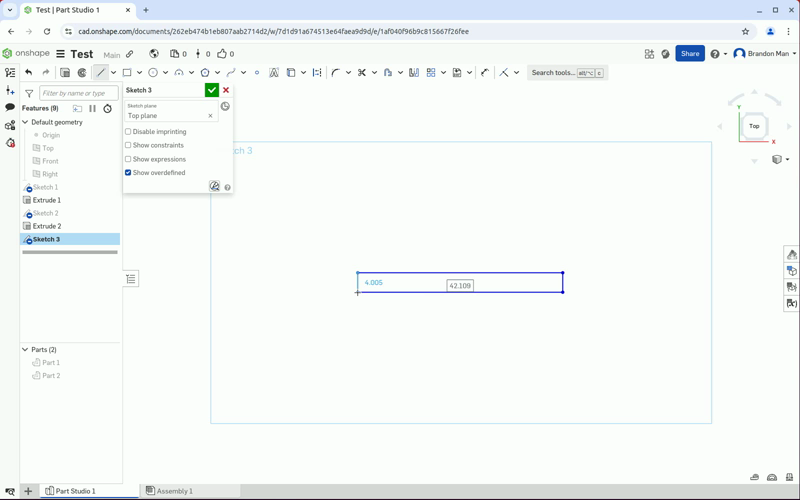
key_up(shift)
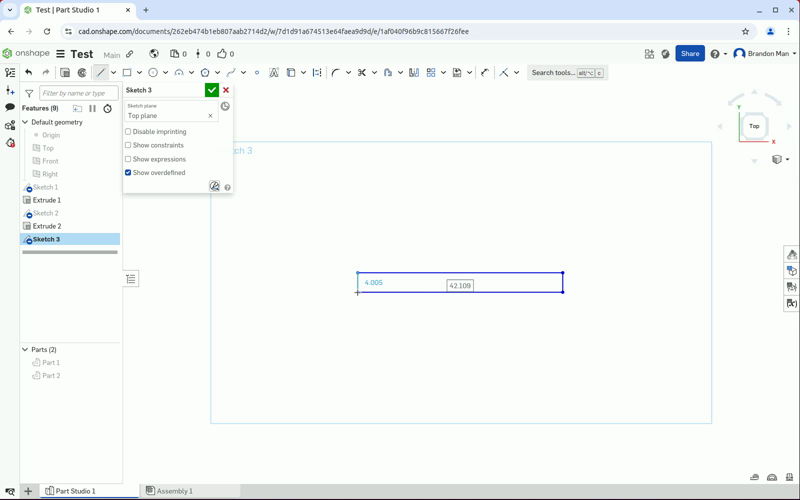
click(357, 292)
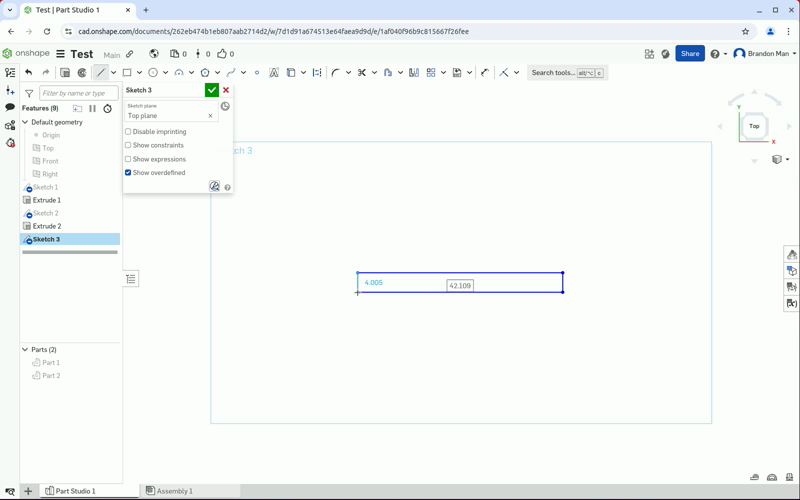
key(esc)
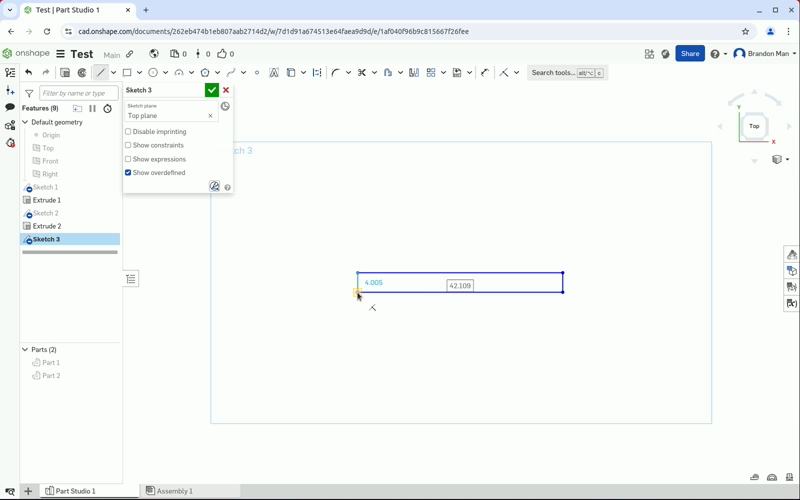
mouse_move(428, 283)
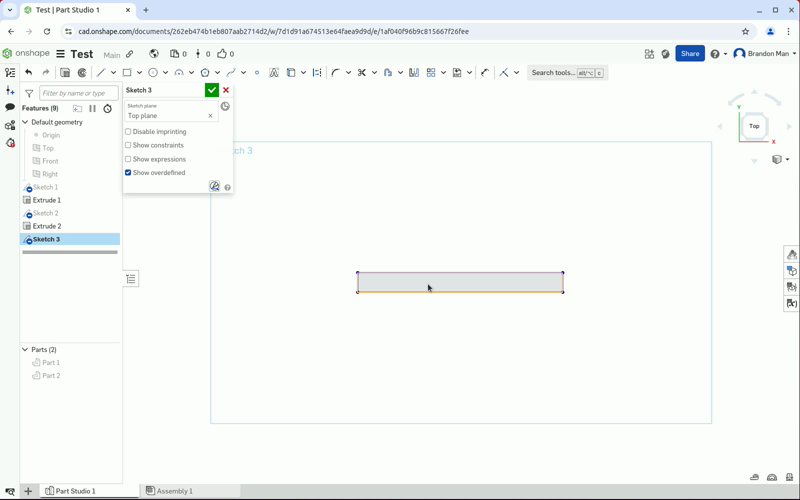
click(428, 283)
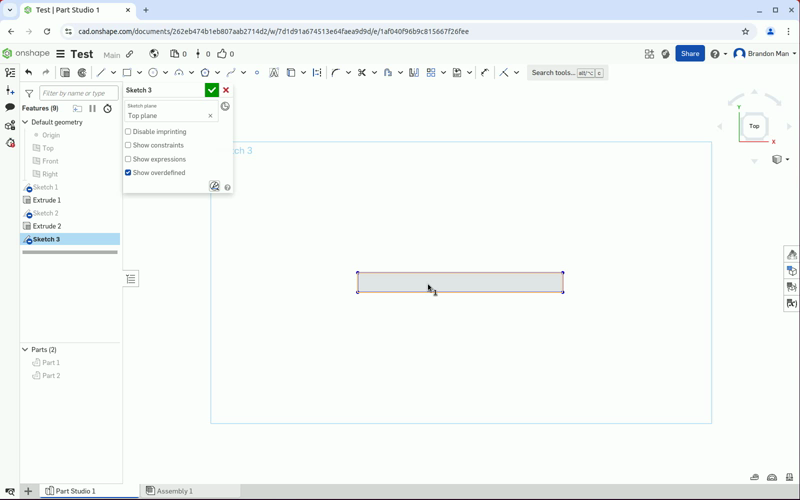
mouse_move(73, 352)
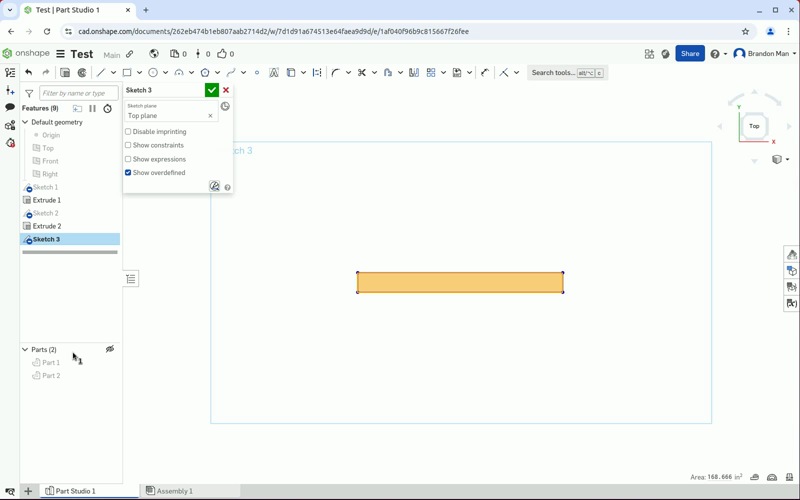
key(shift+y)
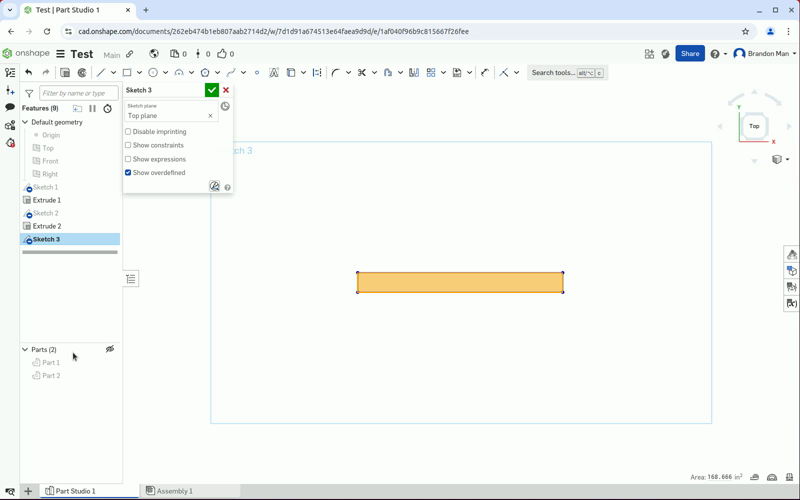
key(shift+e)
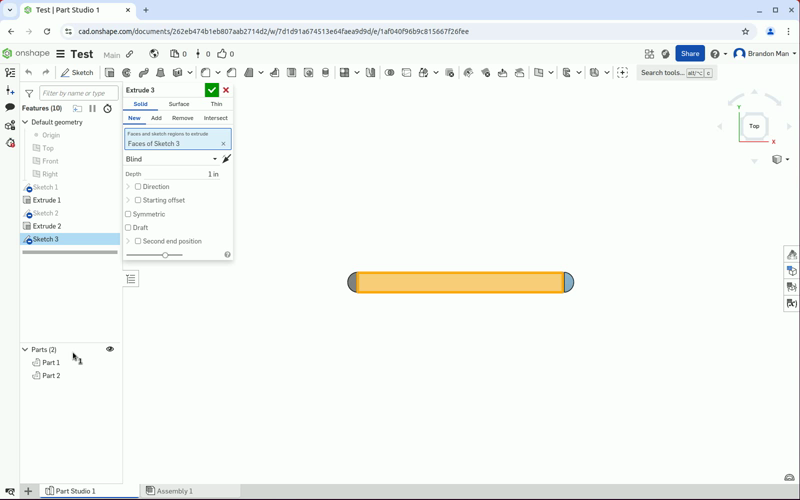
mouse_move(143, 106)
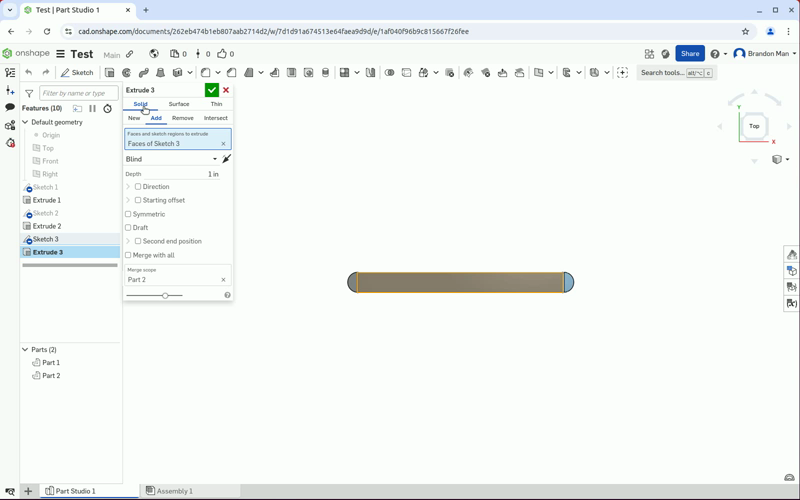
click(143, 106)
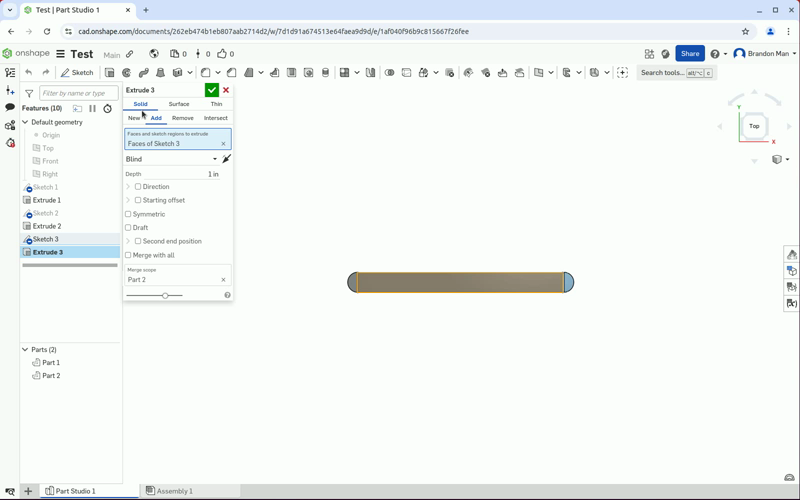
mouse_move(137, 120)
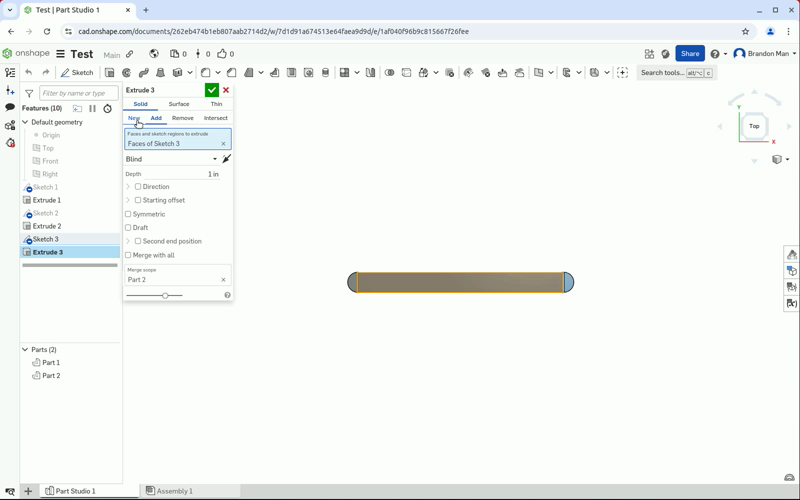
click(137, 120)
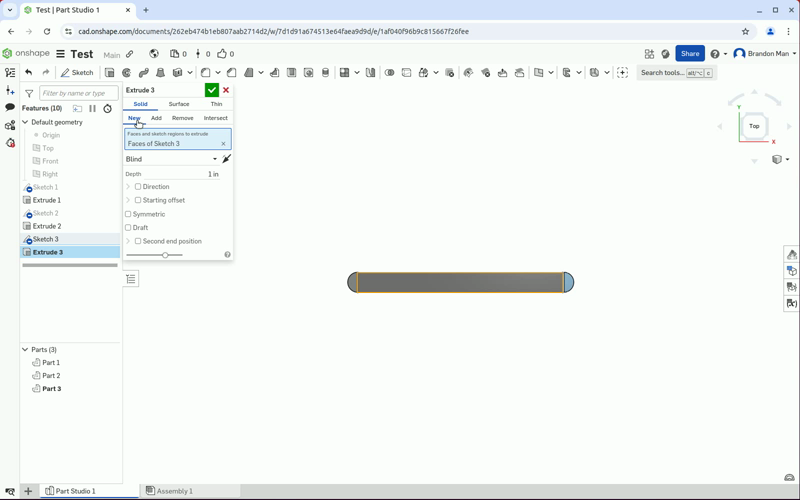
key(tab, 4)
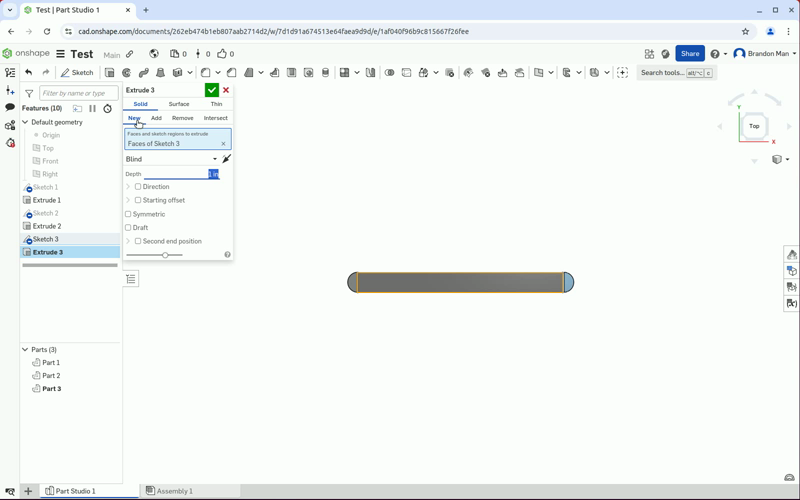
text(3.851)
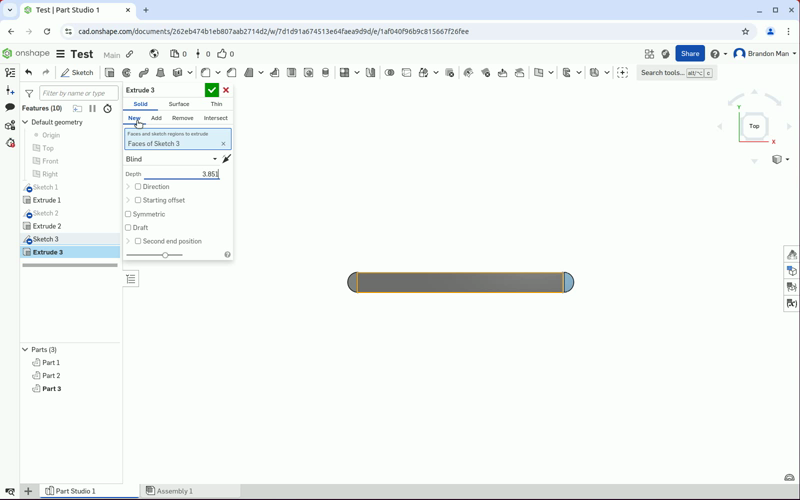
key(enter)
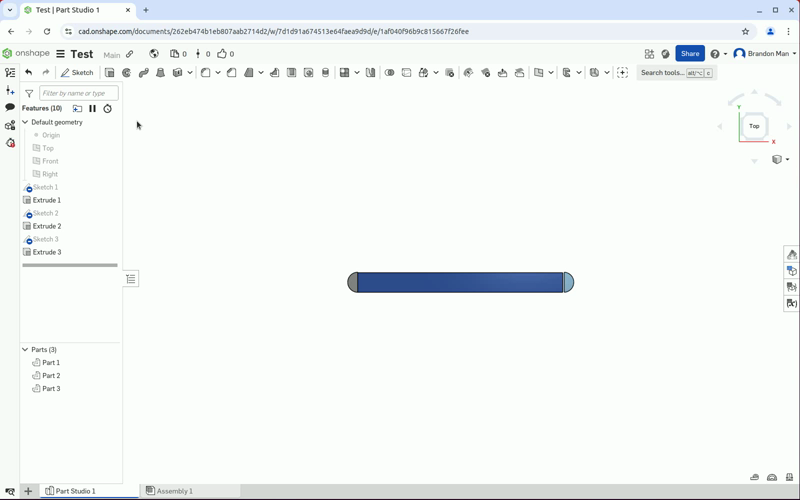
key(shift+h)
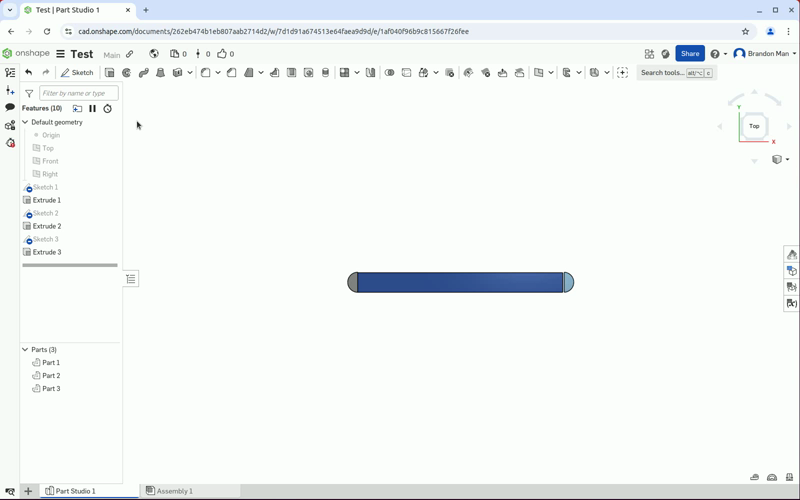
key(shift+h)
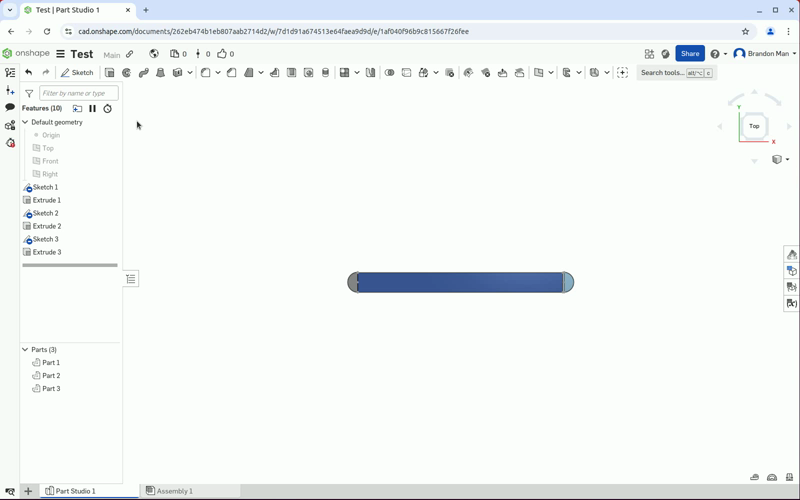
key(shift+7)
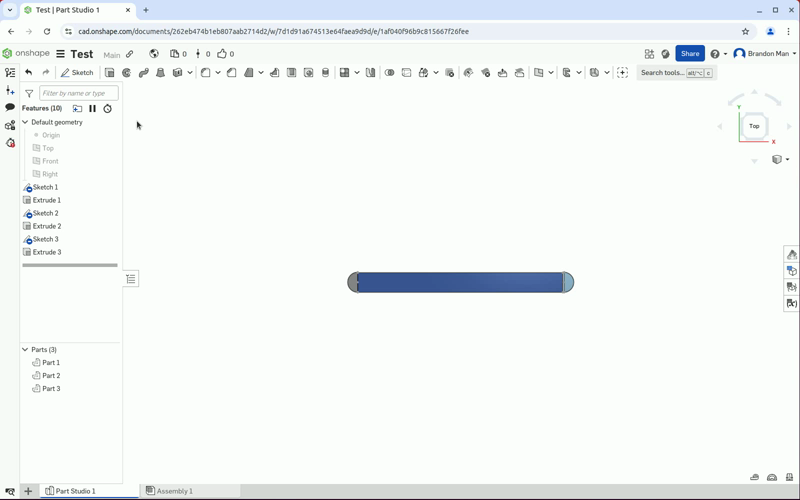
key(up, 3)
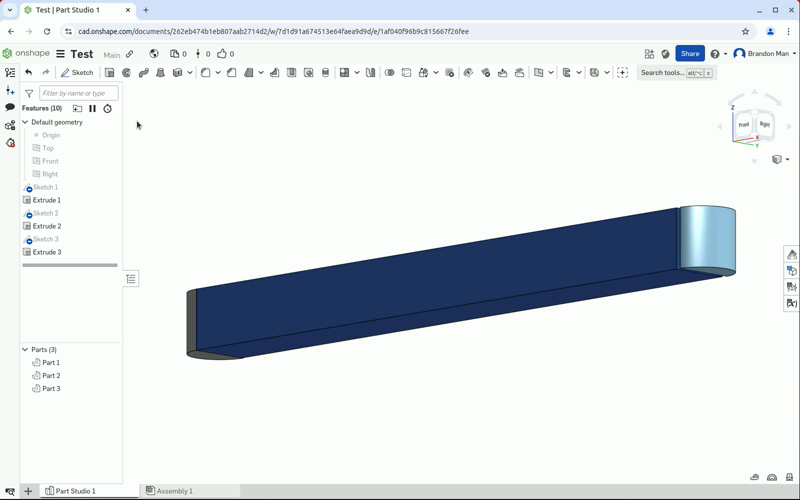
key(left, 3)
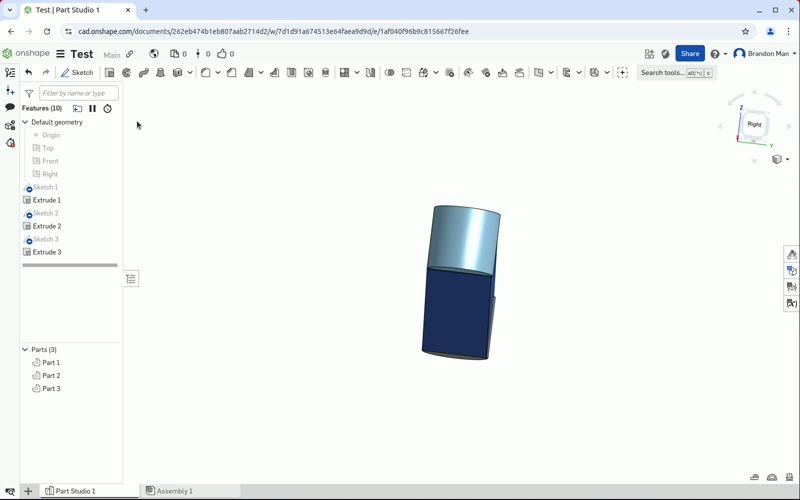
key(right, 3)
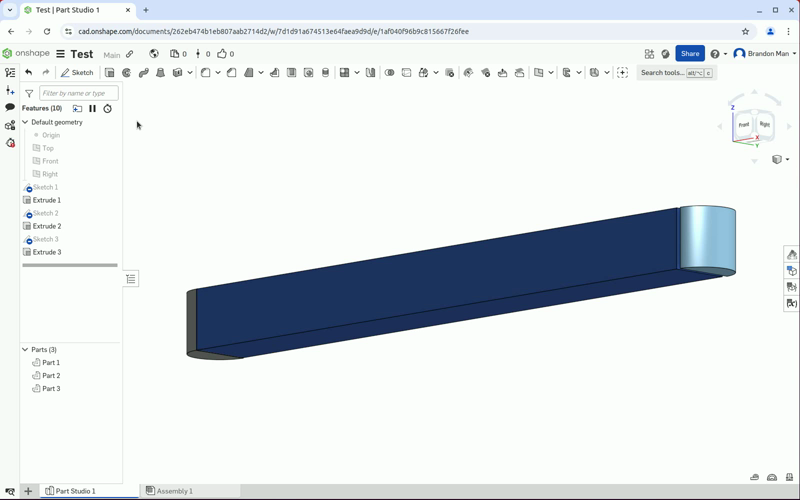
key(down, 3)
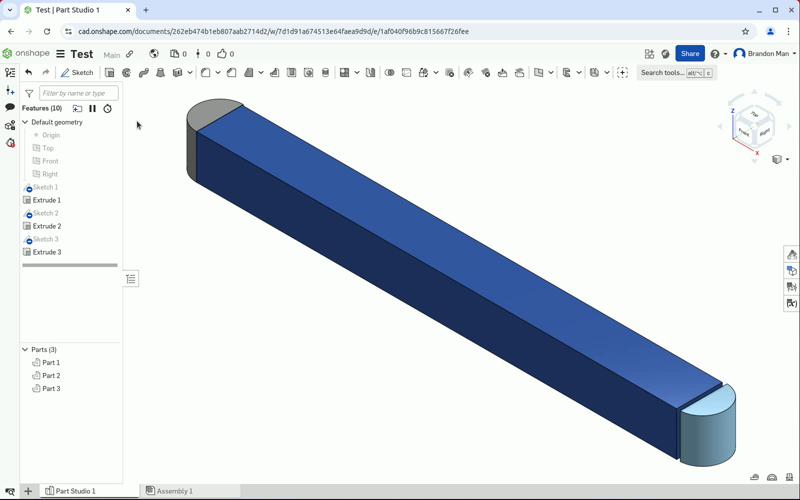
mouse_move(73, 189)
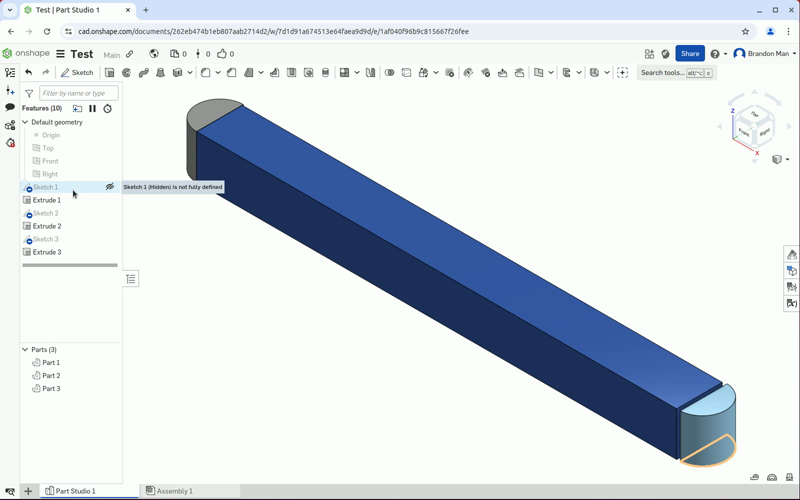
click(73, 189)